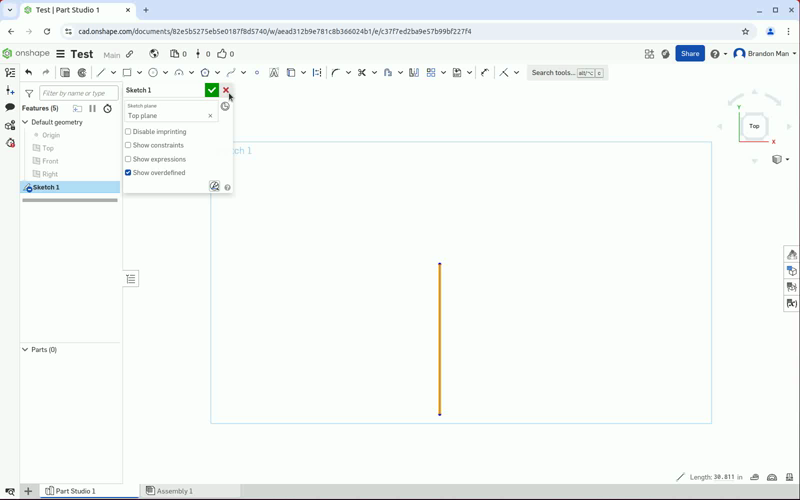
key(shift+h)
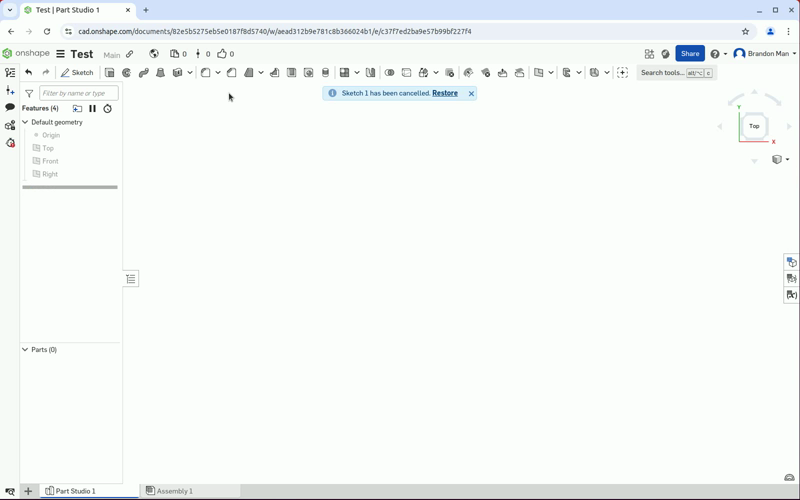
mouse_move(73, 352)
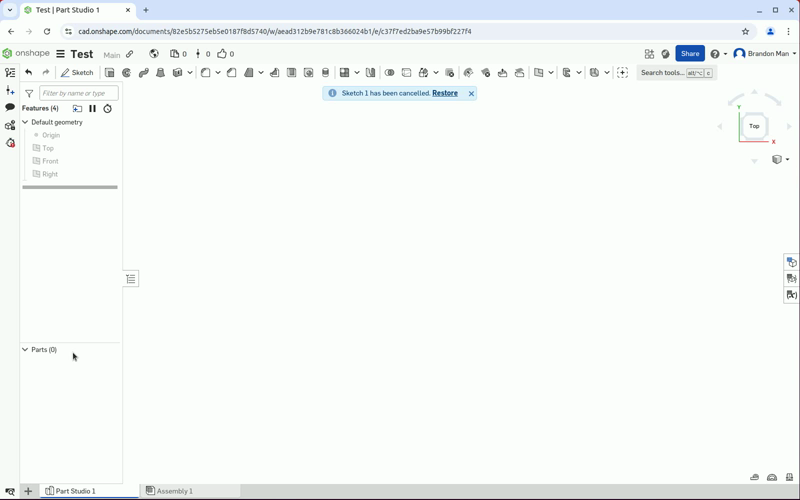
key(y)
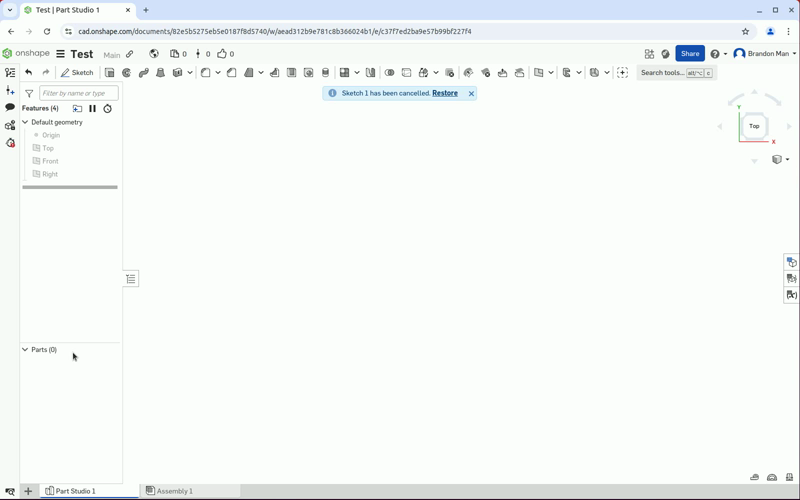
key(shift+p)
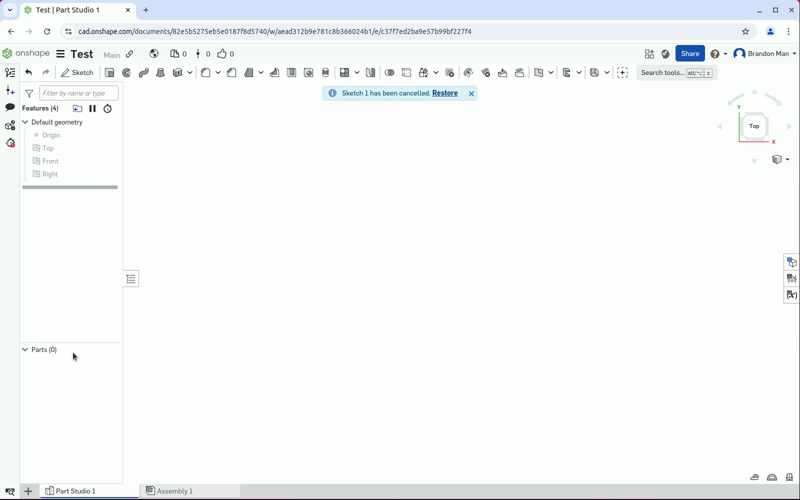
key(space)
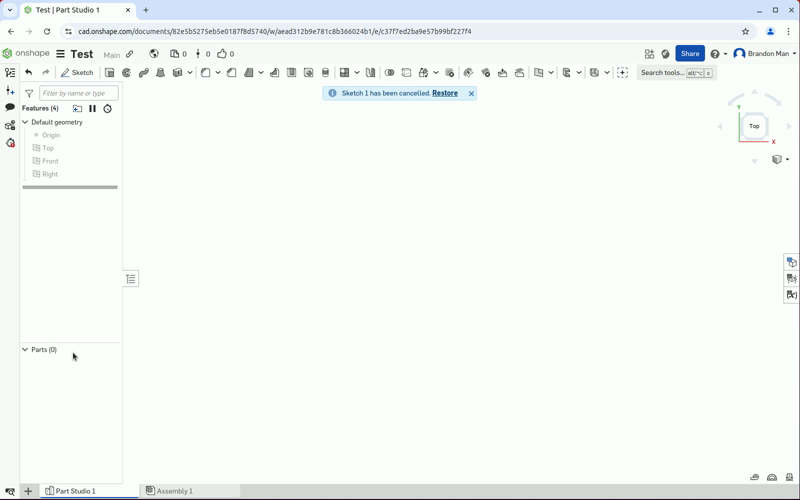
key_down(shift)
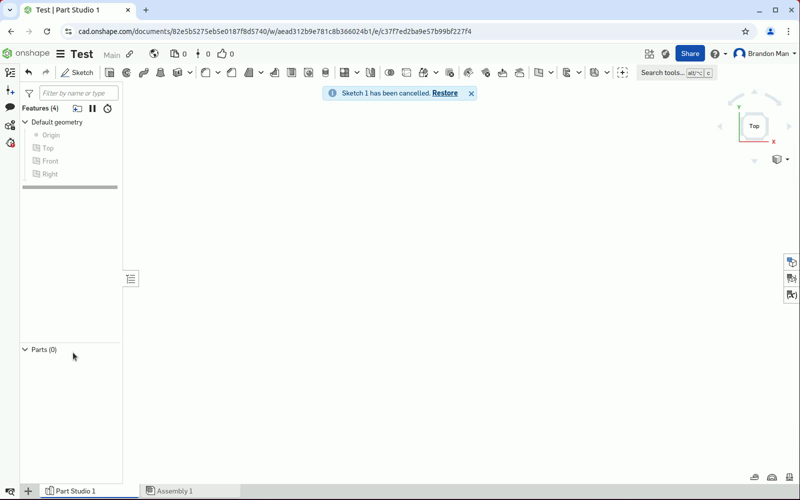
key(up)
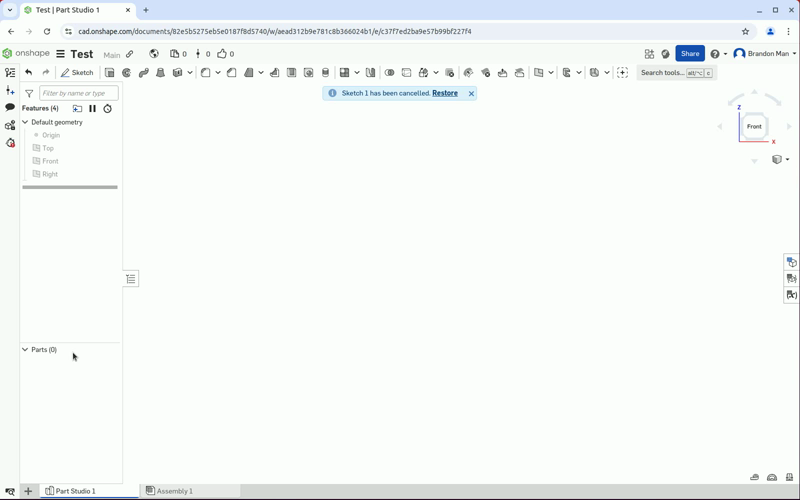
key_up(shift)
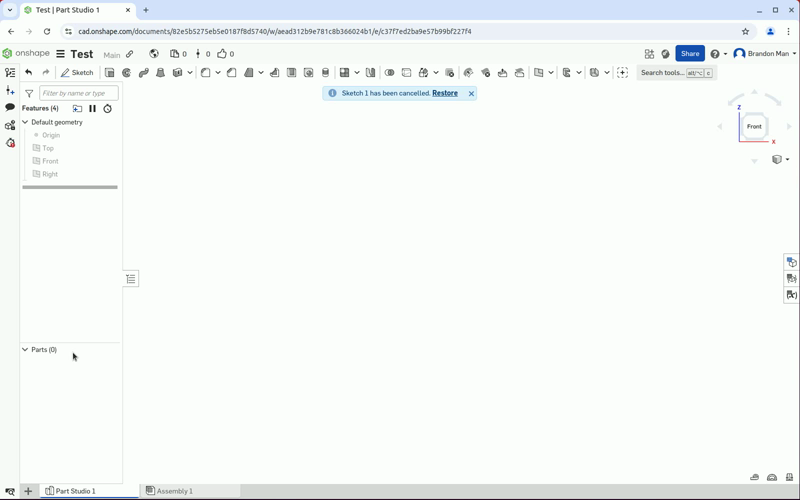
mouse_move(73, 352)
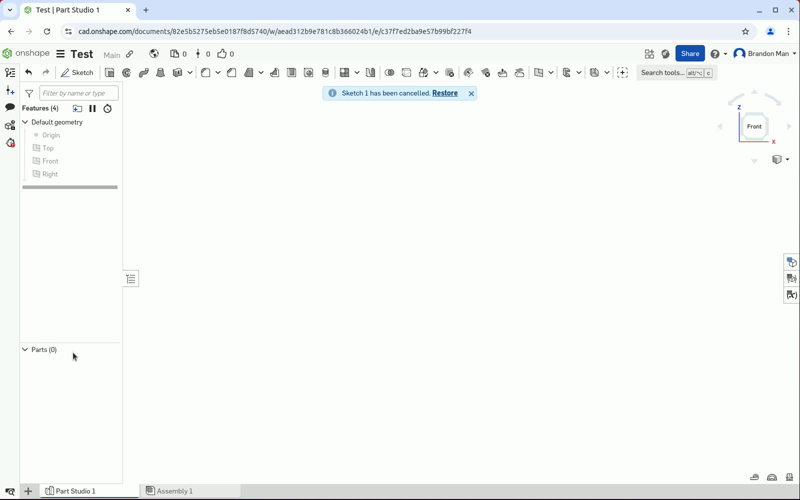
key(shift+y)
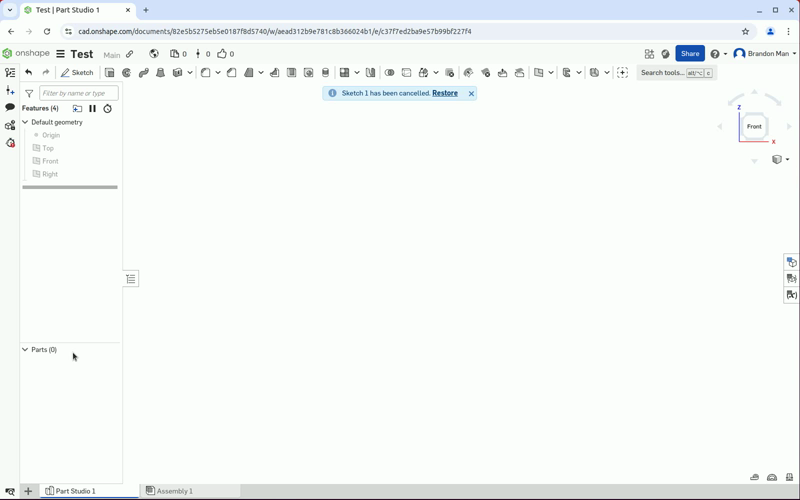
key(shift+s)
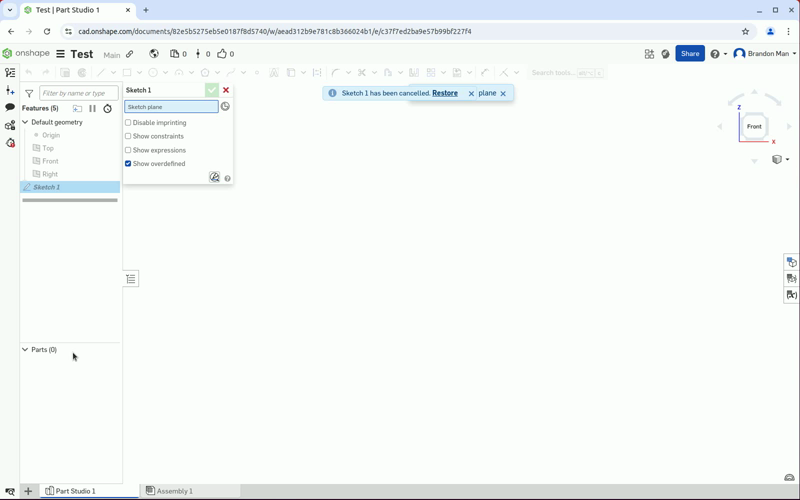
mouse_move(73, 163)
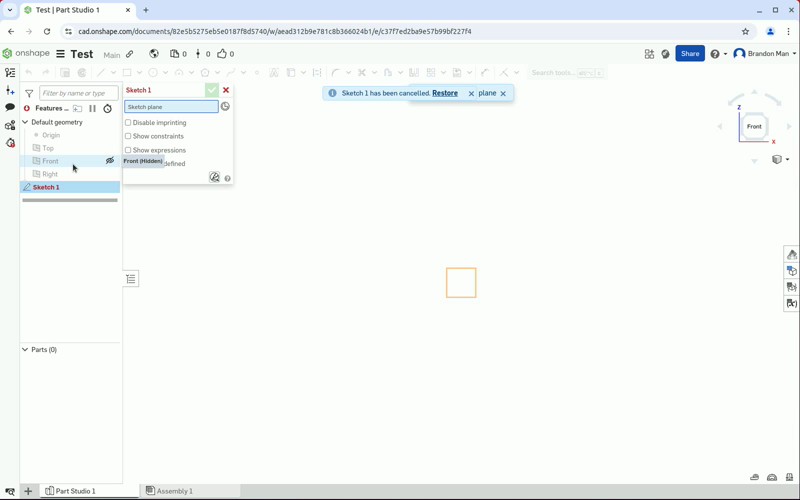
click(73, 163)
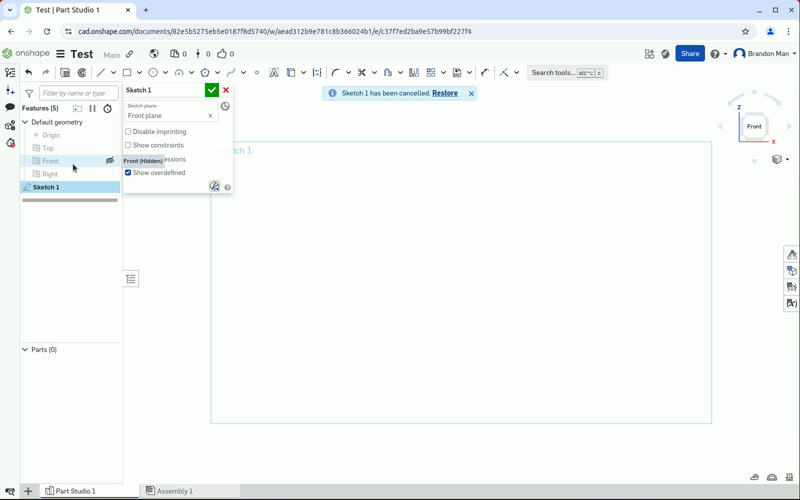
mouse_move(73, 352)
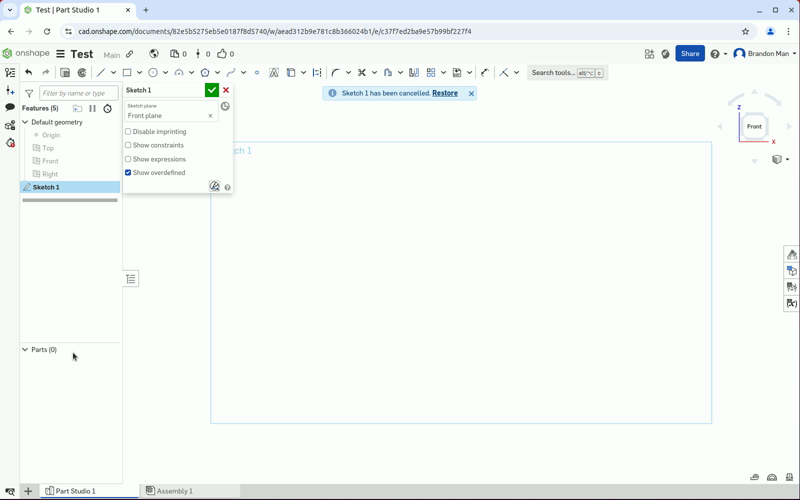
key(y)
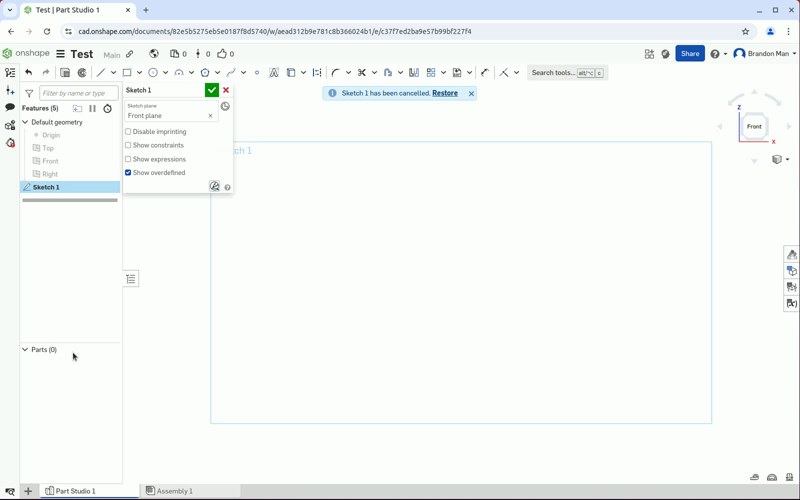
key(l)
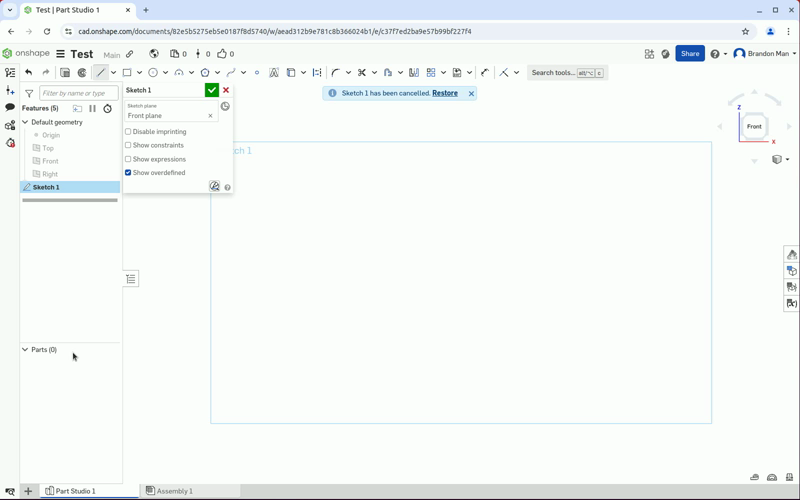
key_down(shift)
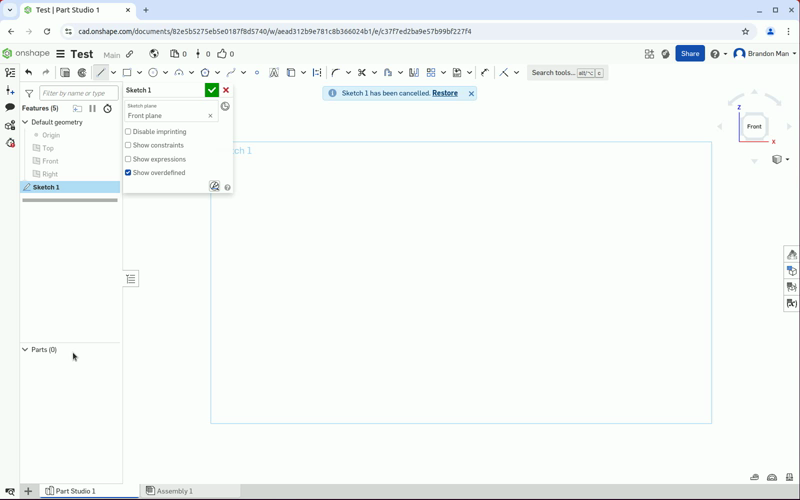
mouse_move(460, 293)
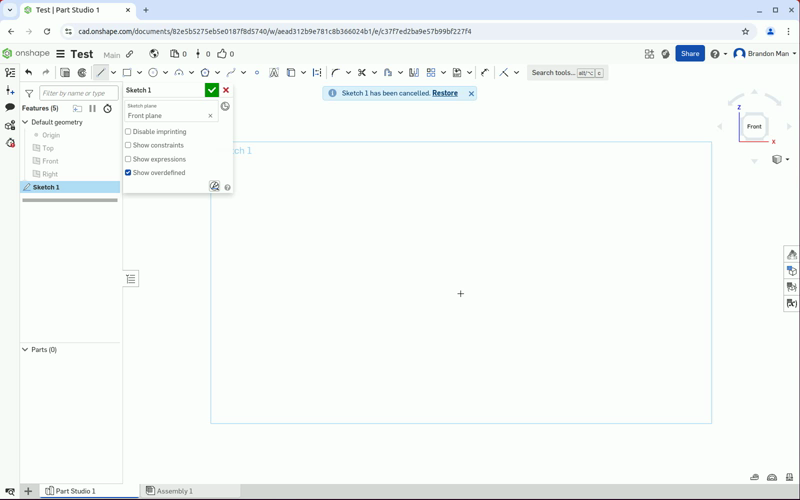
click(460, 293)
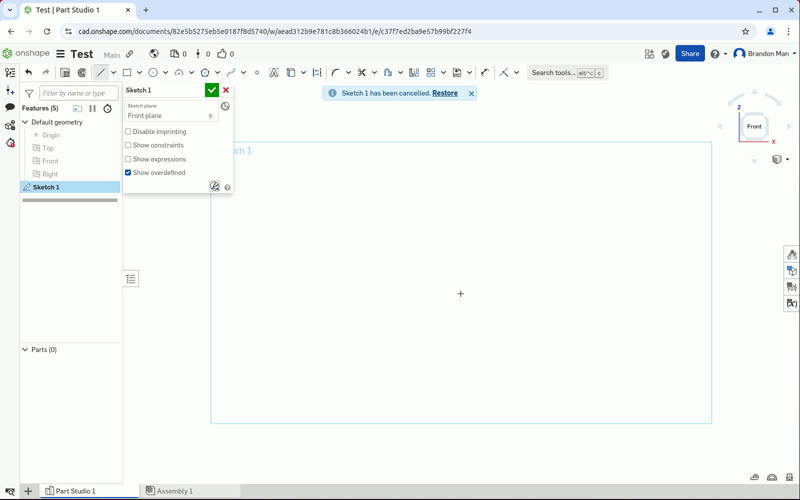
key_up(shift)
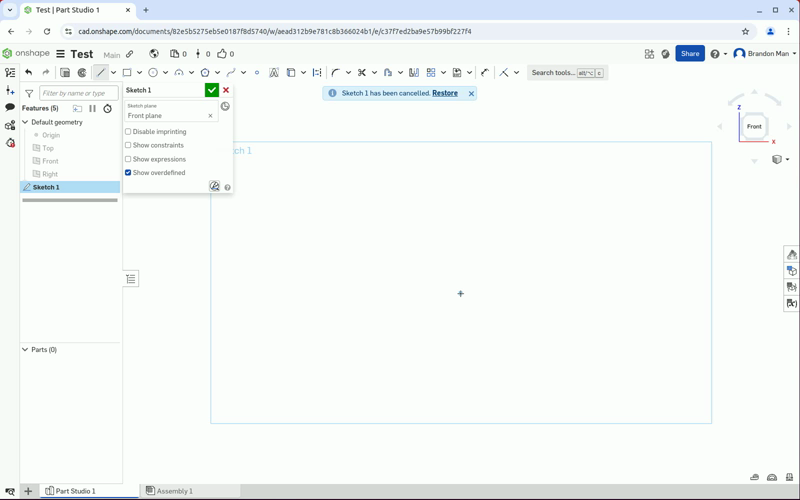
key_down(shift)
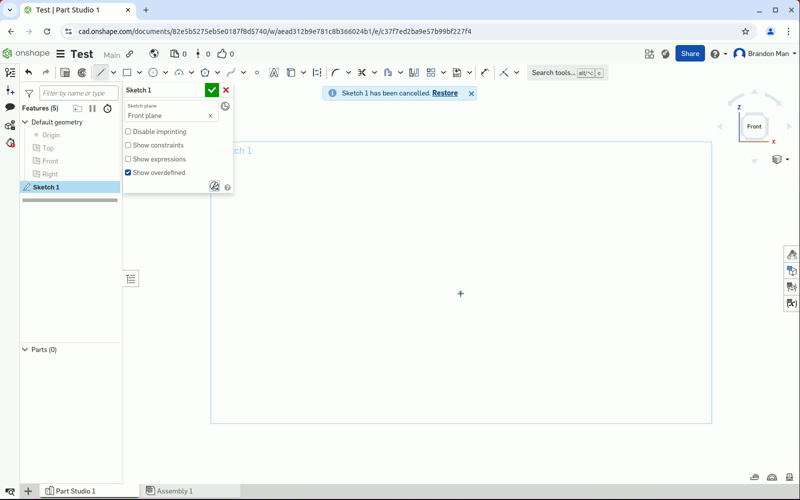
mouse_move(562, 293)
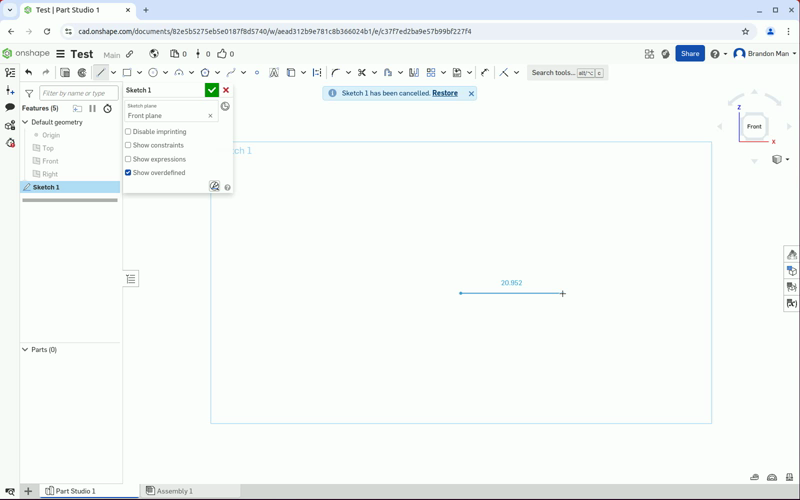
click(562, 293)
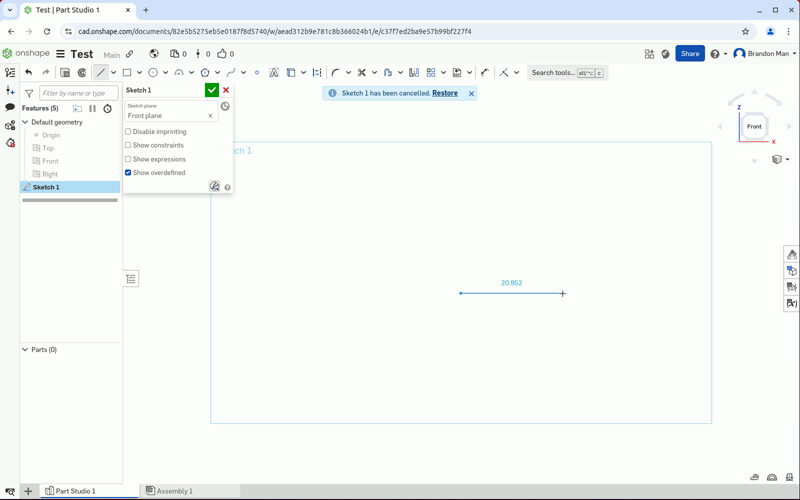
key_up(shift)
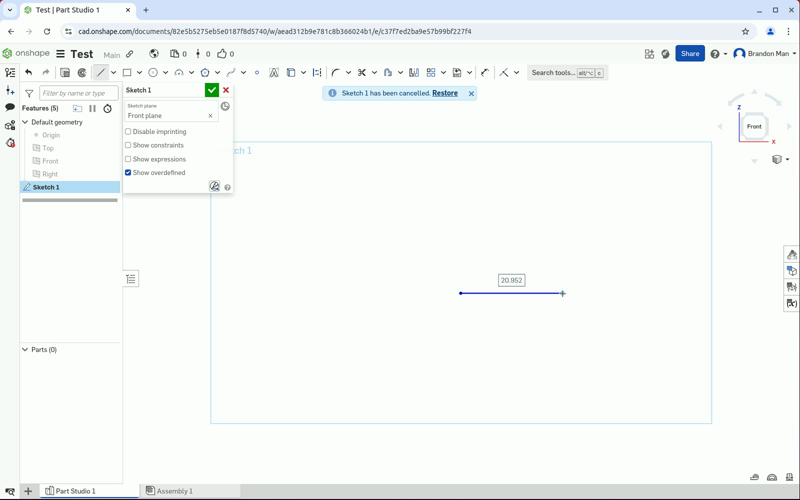
key(esc)
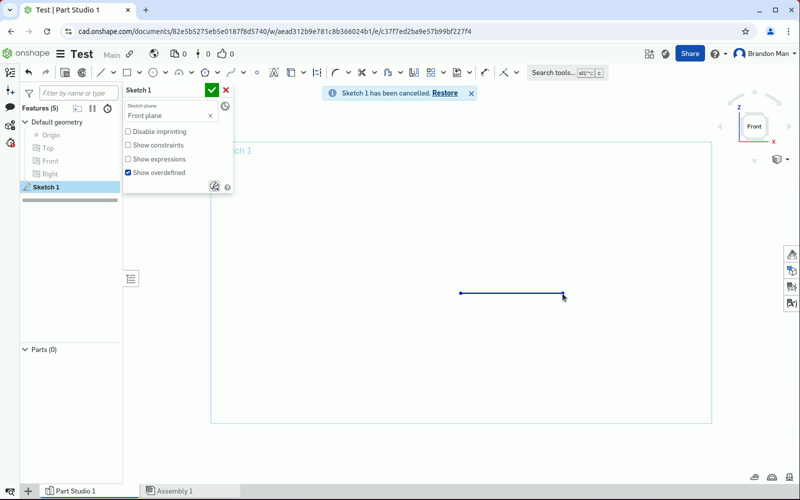
key(a)
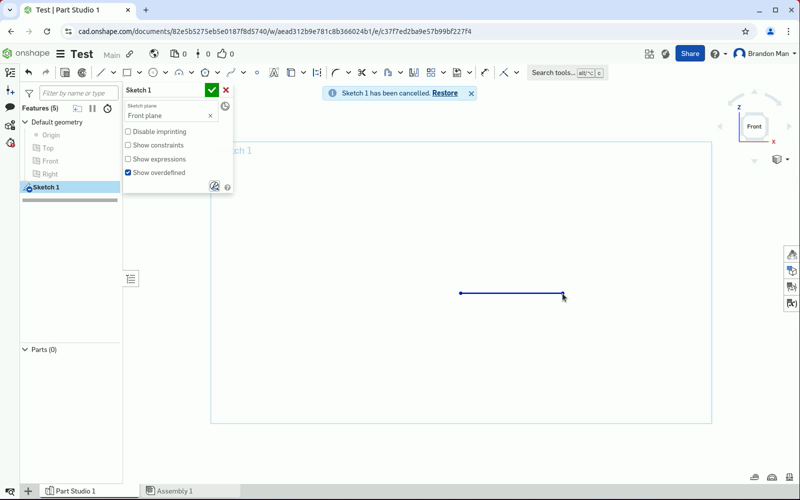
mouse_move(562, 293)
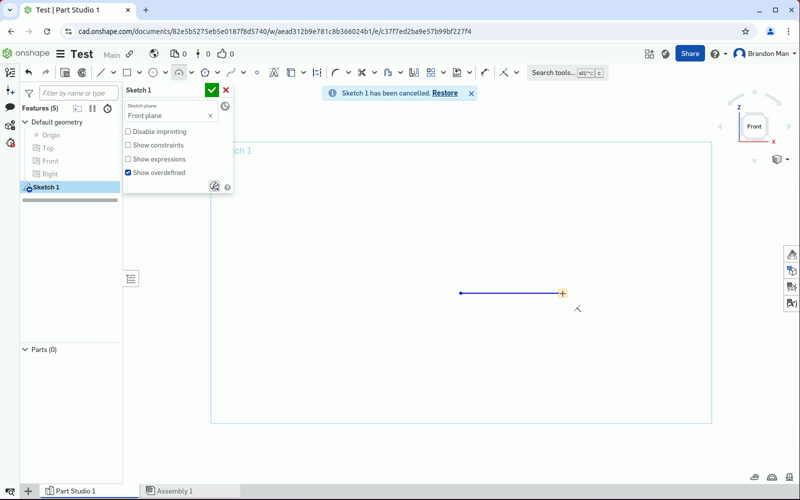
click(562, 293)
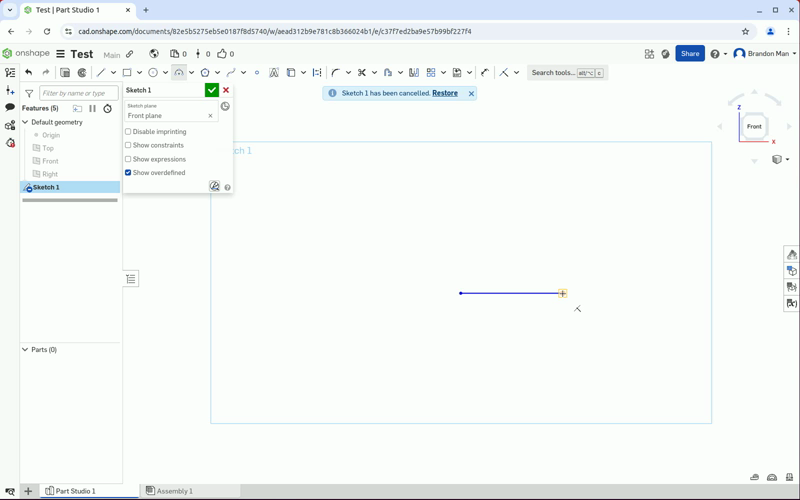
key_down(shift)
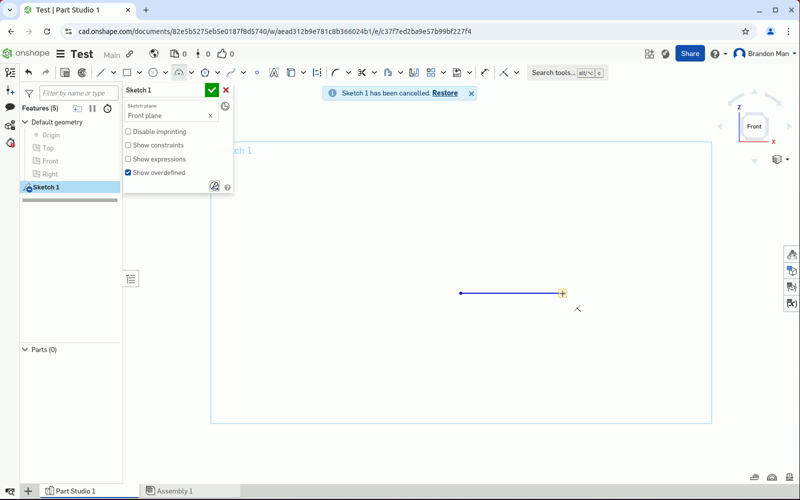
mouse_move(562, 272)
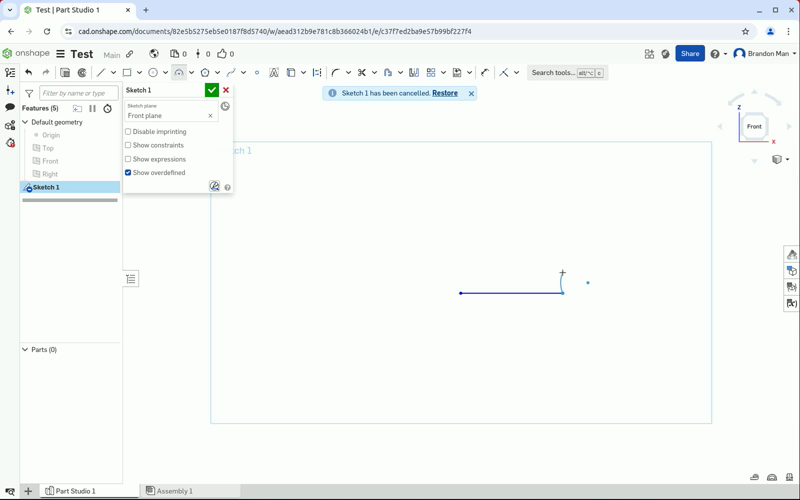
click(562, 272)
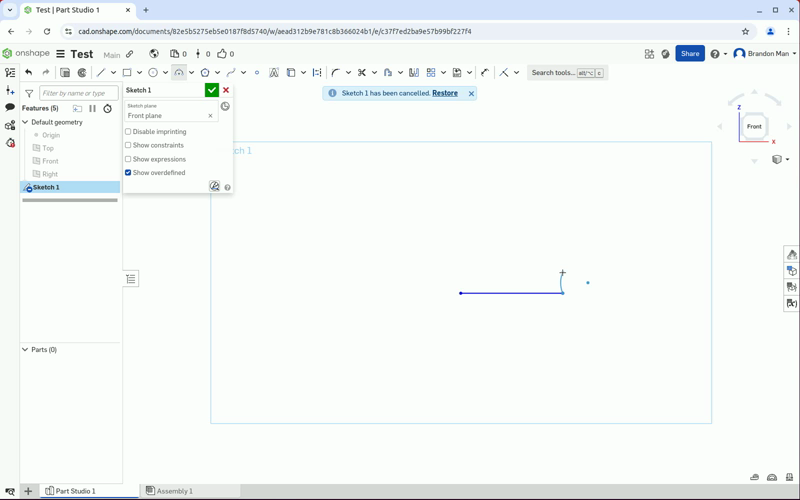
mouse_move(573, 282)
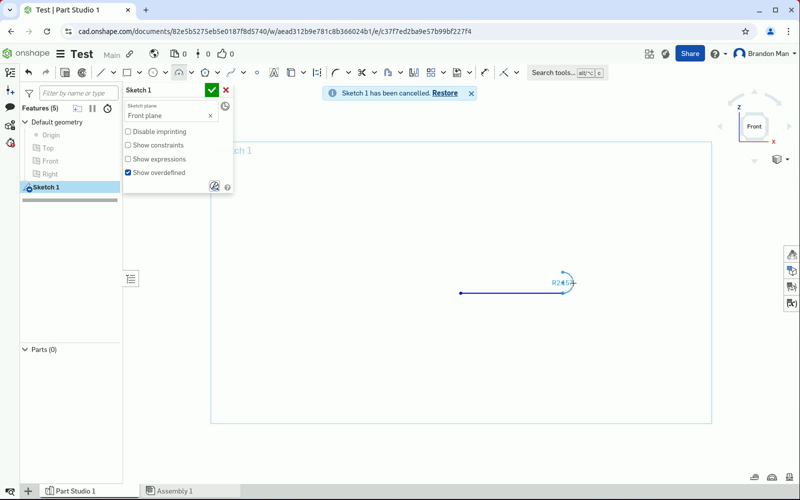
click(573, 282)
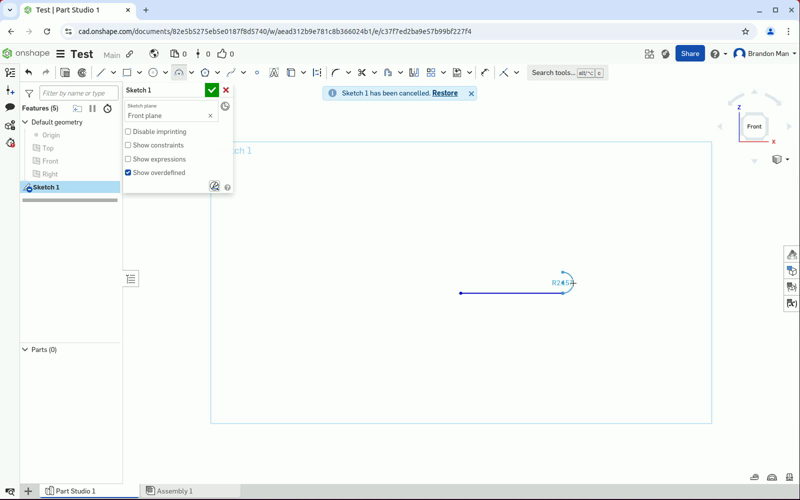
key_up(shift)
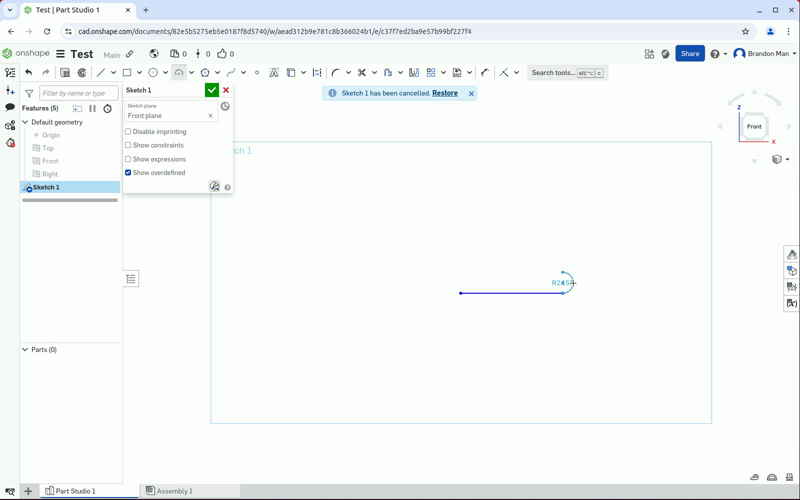
key(esc)
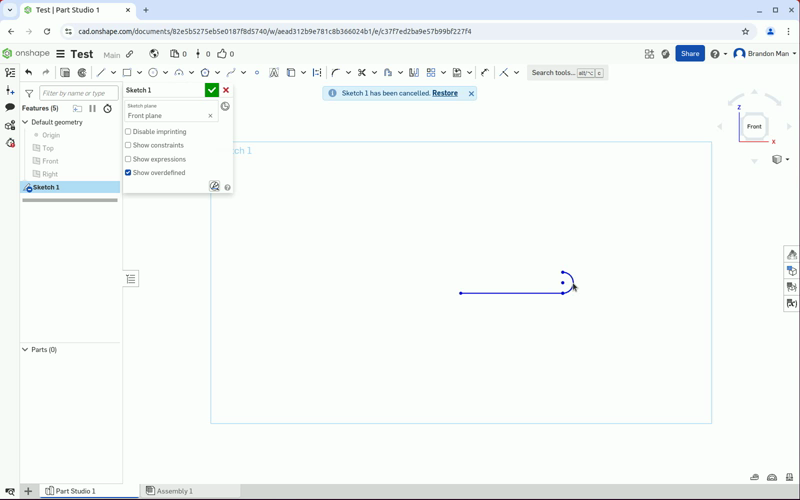
key(l)
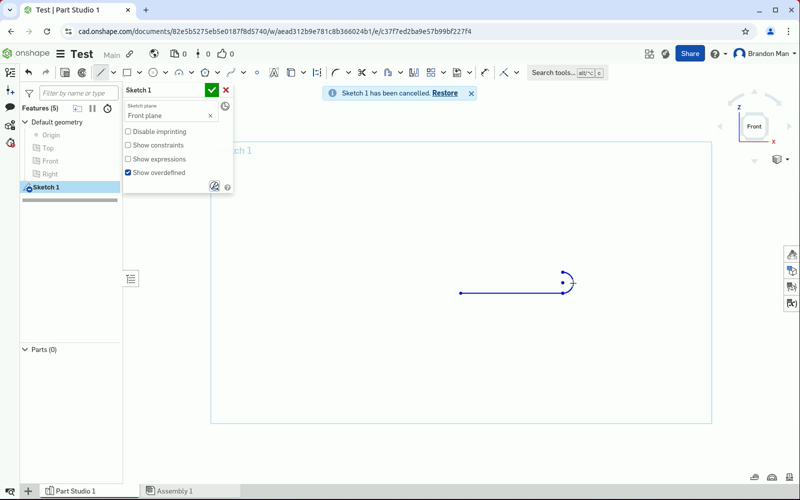
mouse_move(562, 272)
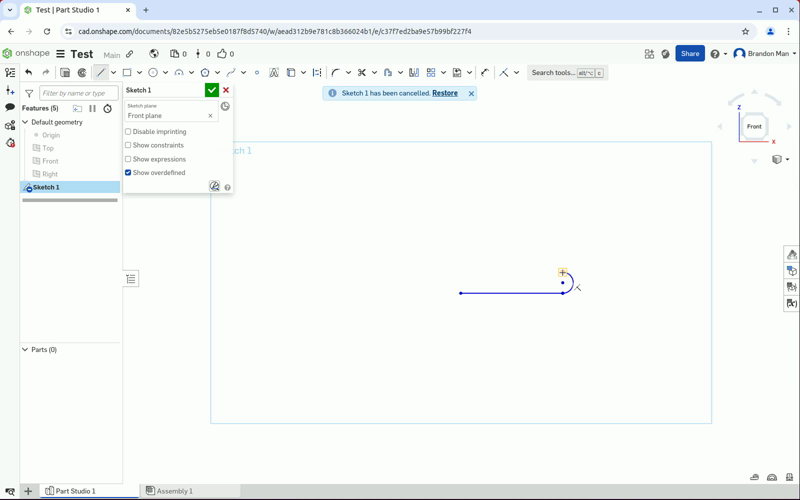
click(562, 272)
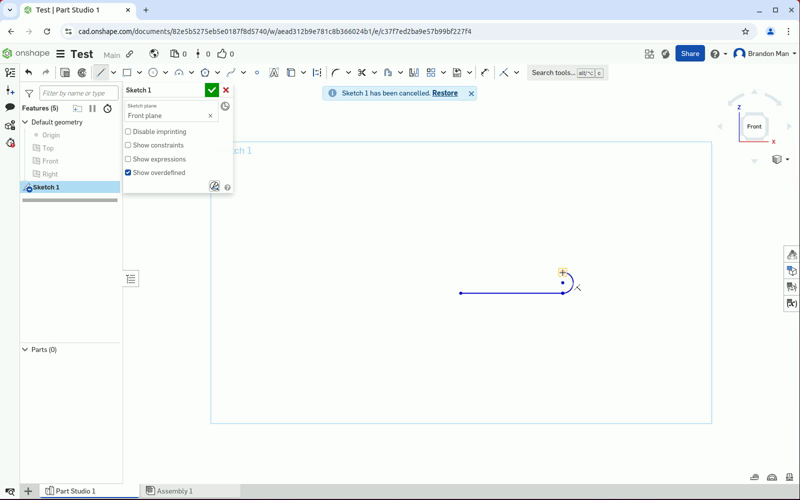
key_down(shift)
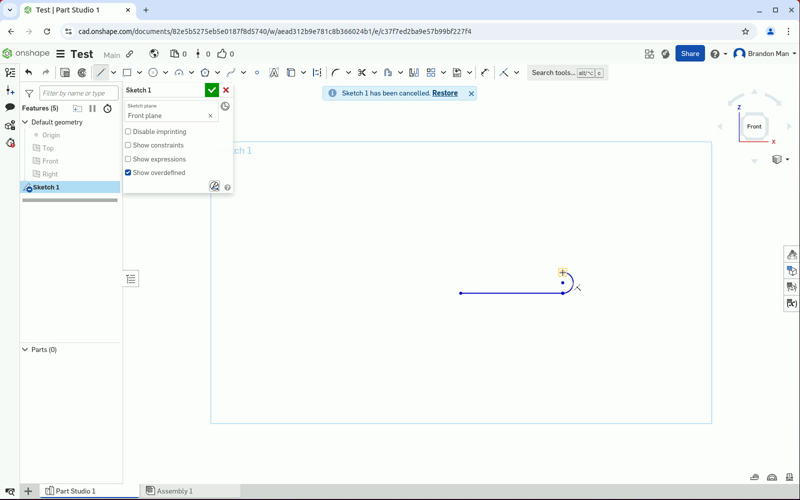
mouse_move(460, 272)
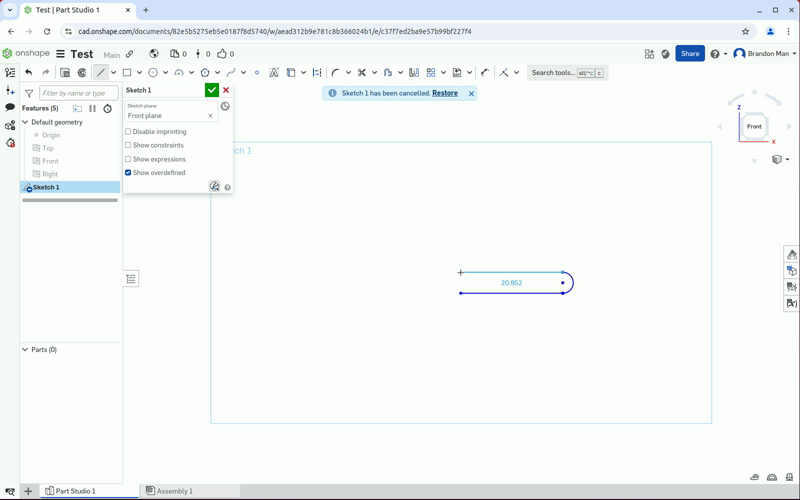
click(460, 272)
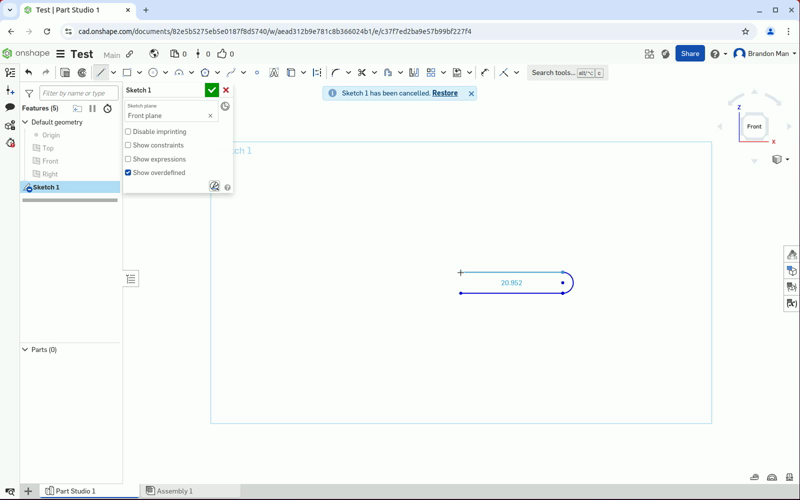
key_up(shift)
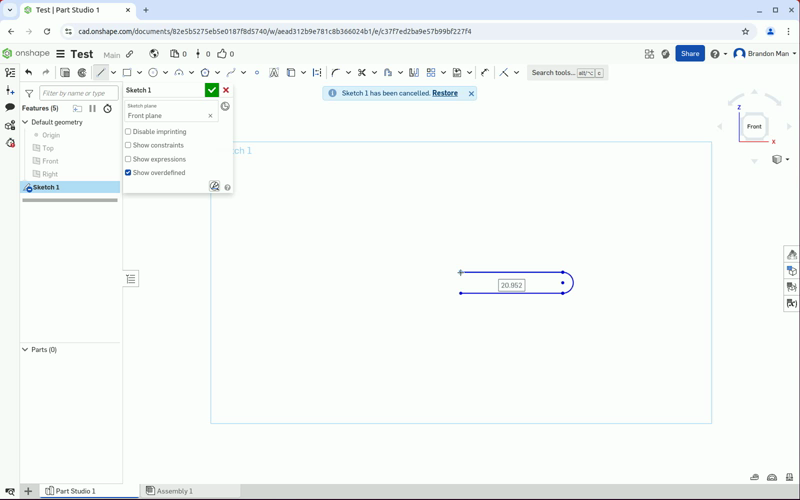
key(esc)
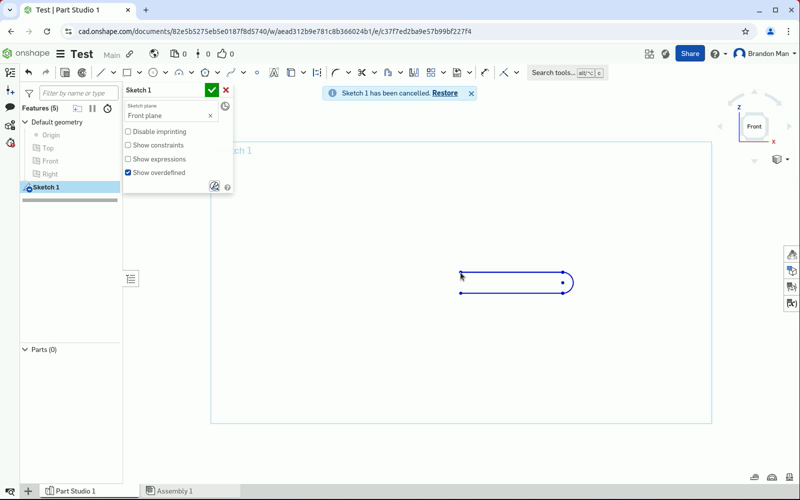
key(a)
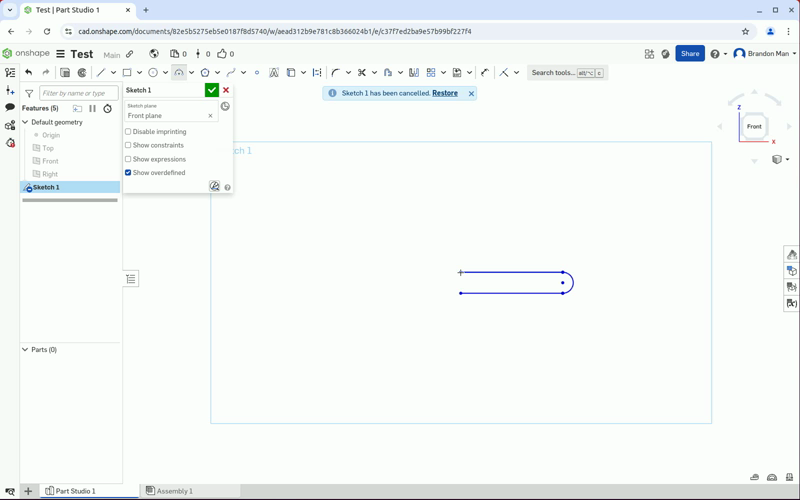
mouse_move(460, 272)
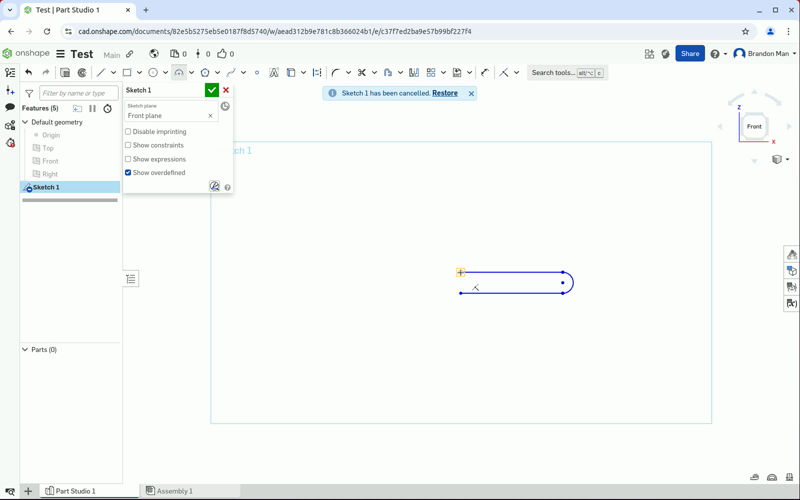
click(460, 272)
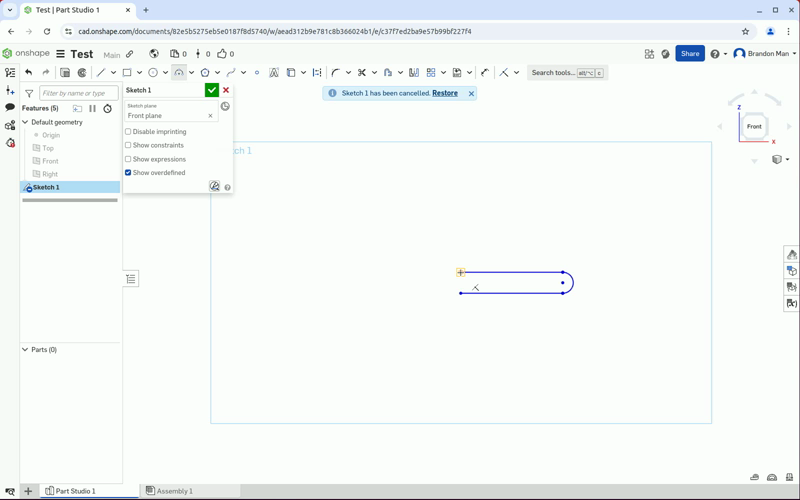
mouse_move(460, 293)
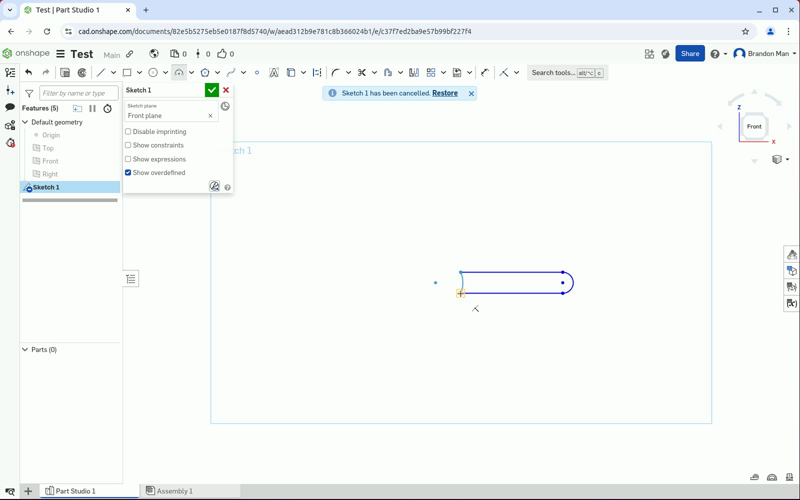
click(460, 293)
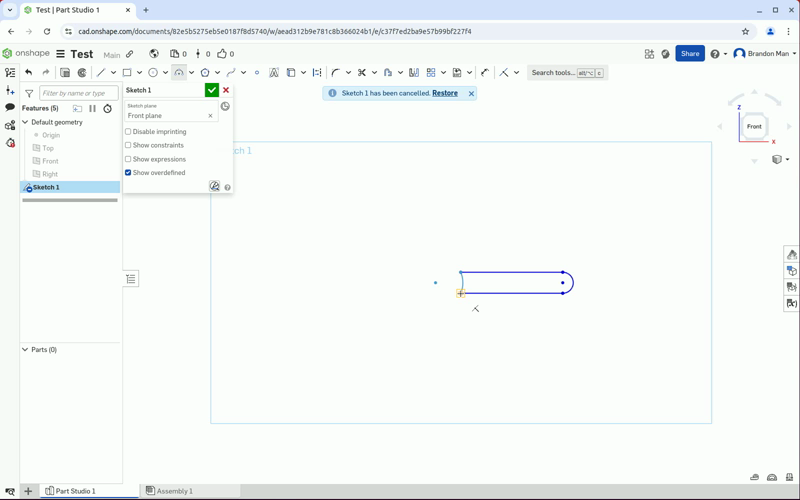
key_down(shift)
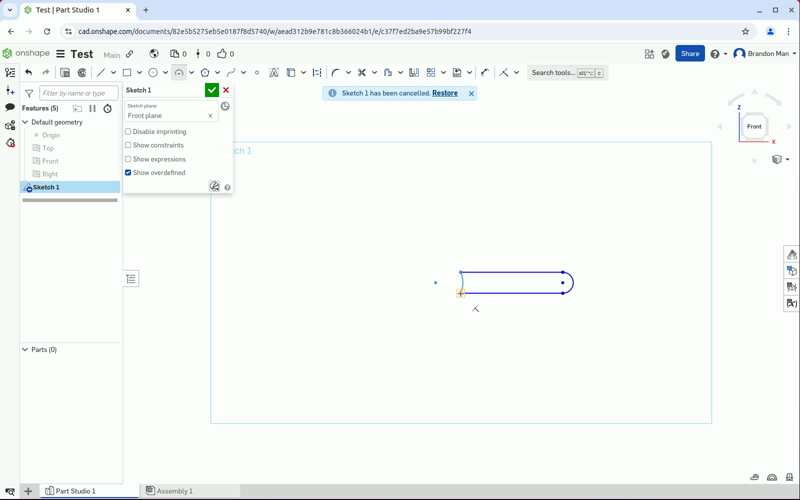
mouse_move(450, 282)
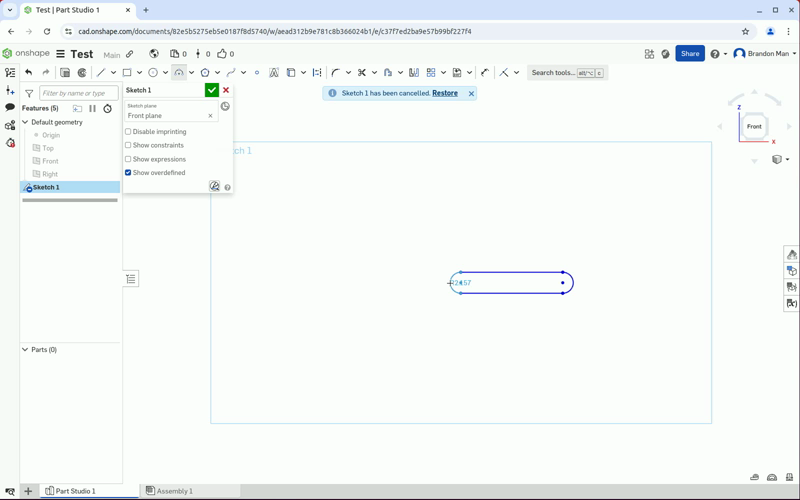
click(450, 282)
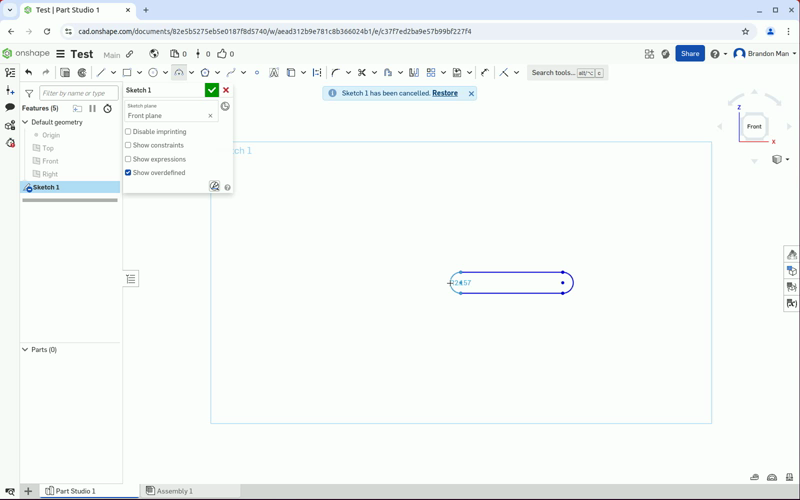
key_up(shift)
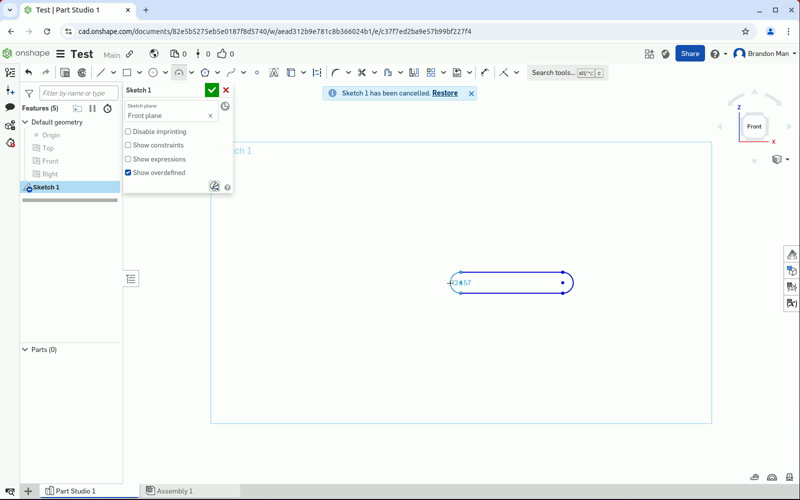
key(esc)
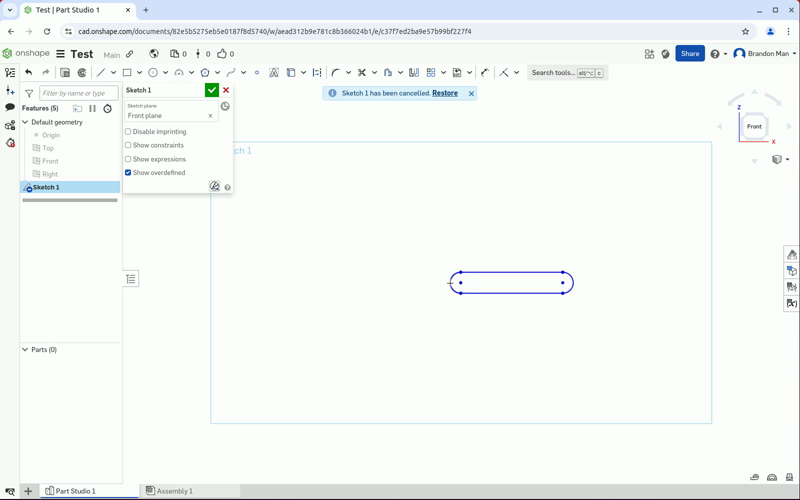
key(c)
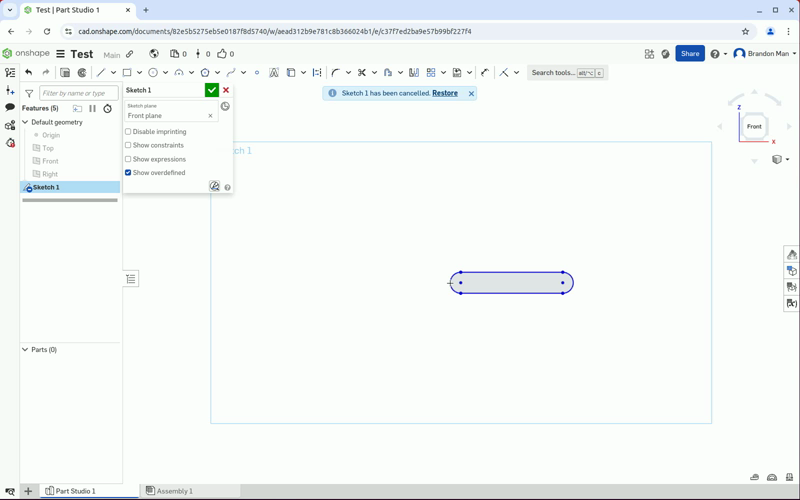
key_down(shift)
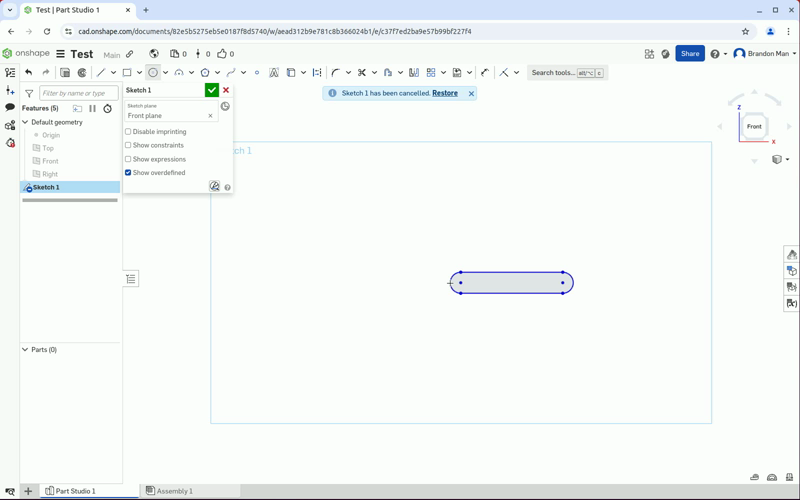
mouse_move(460, 282)
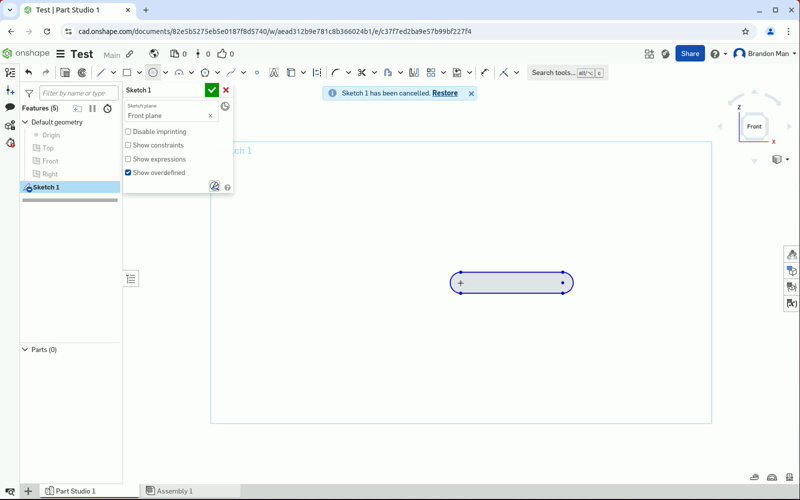
click(460, 282)
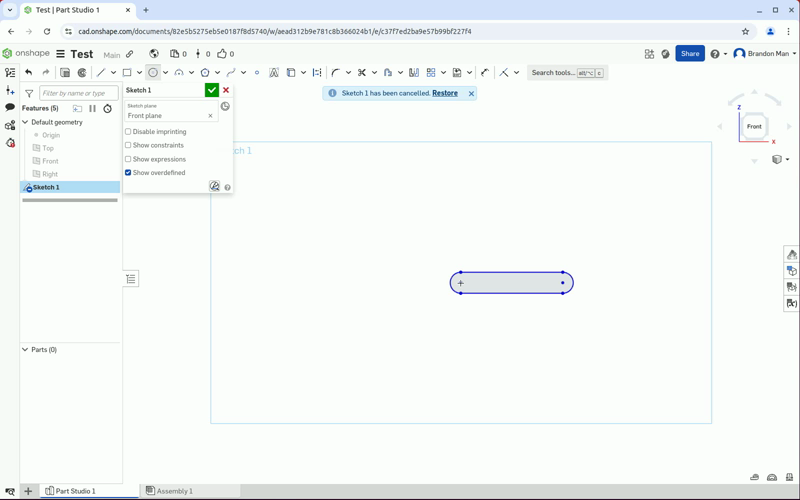
key_up(shift)
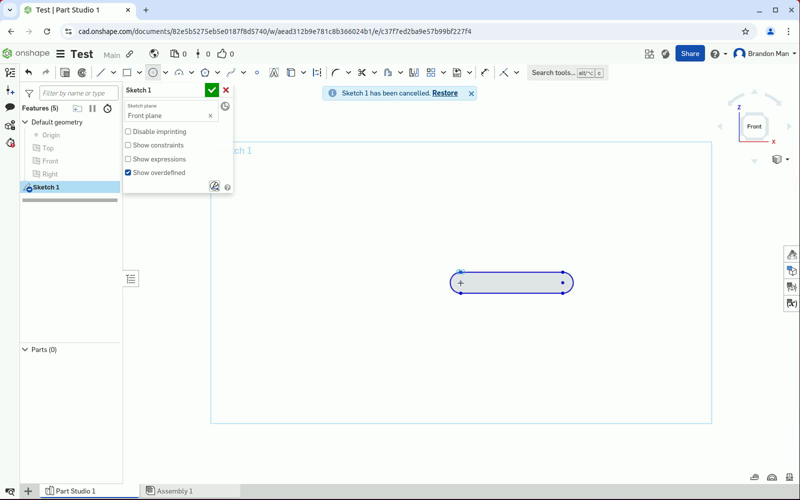
mouse_move(466, 282)
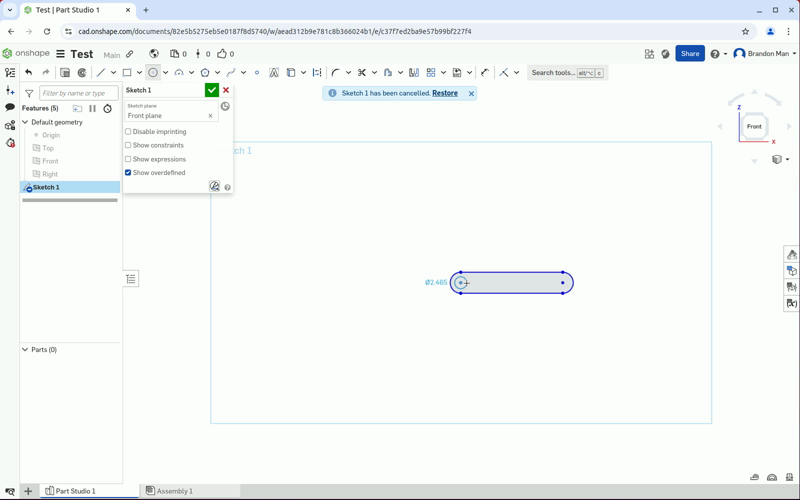
click(466, 282)
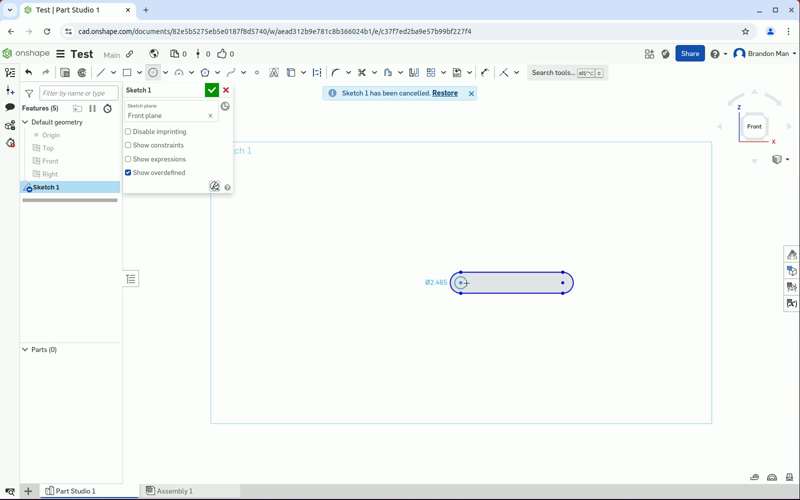
key(esc)
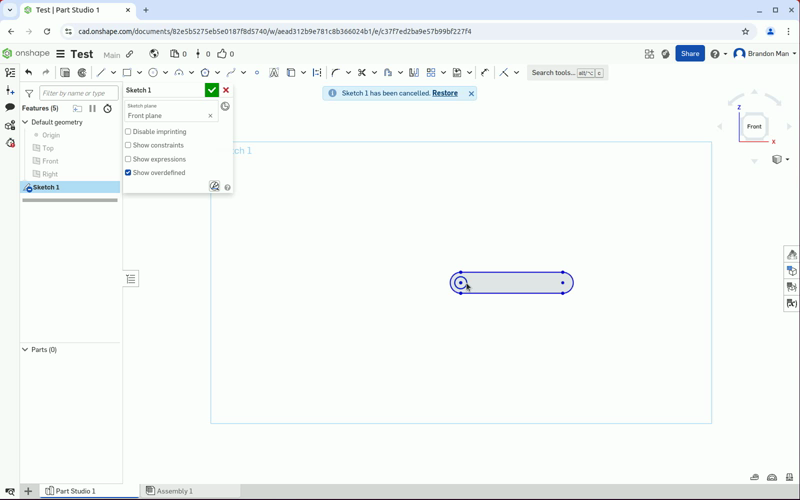
key(c)
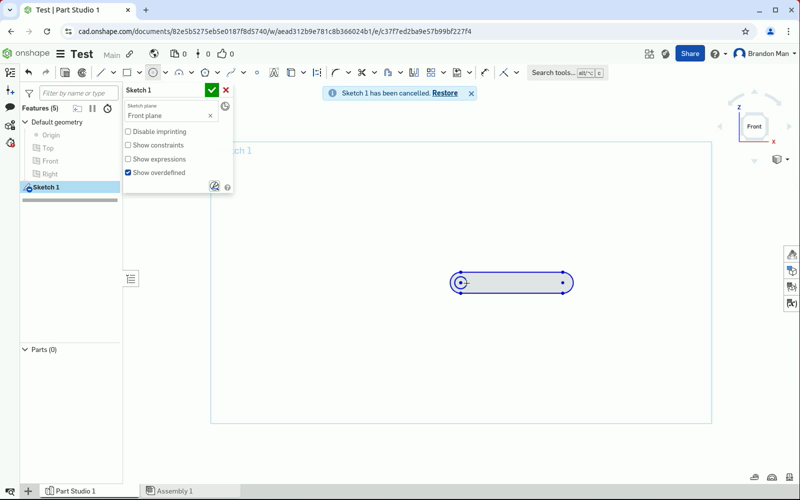
key_down(shift)
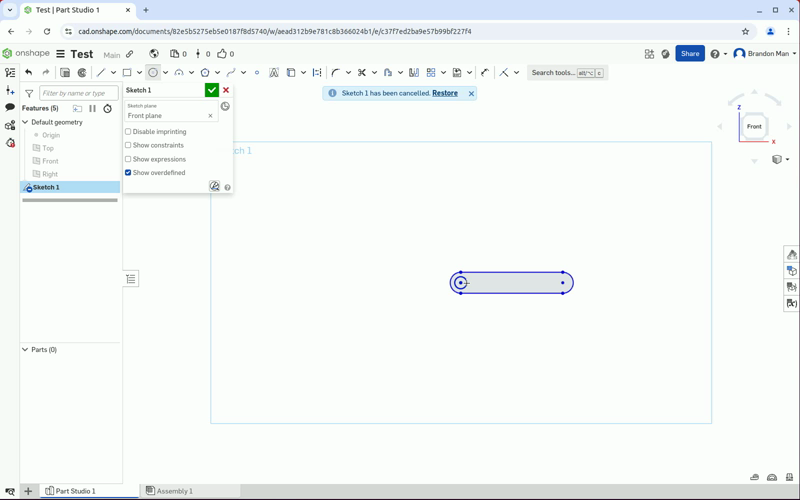
mouse_move(562, 282)
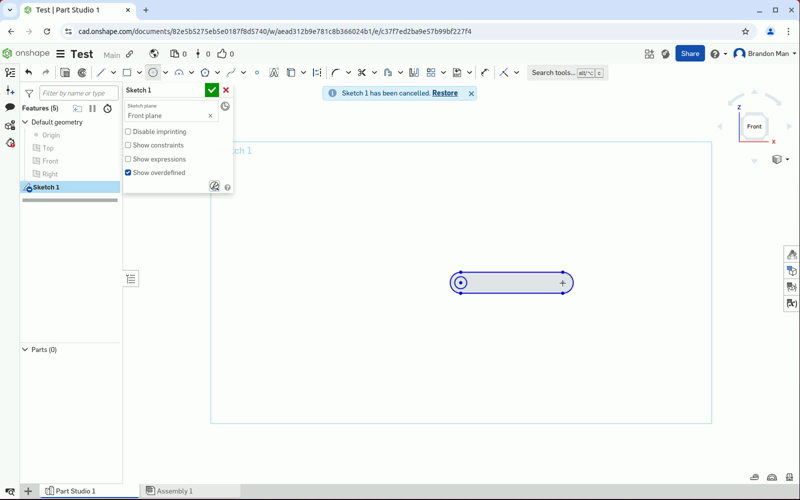
click(562, 282)
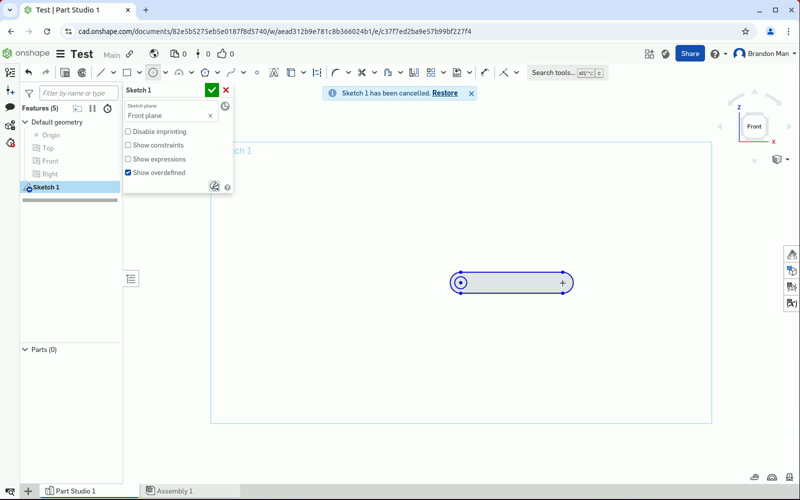
key_up(shift)
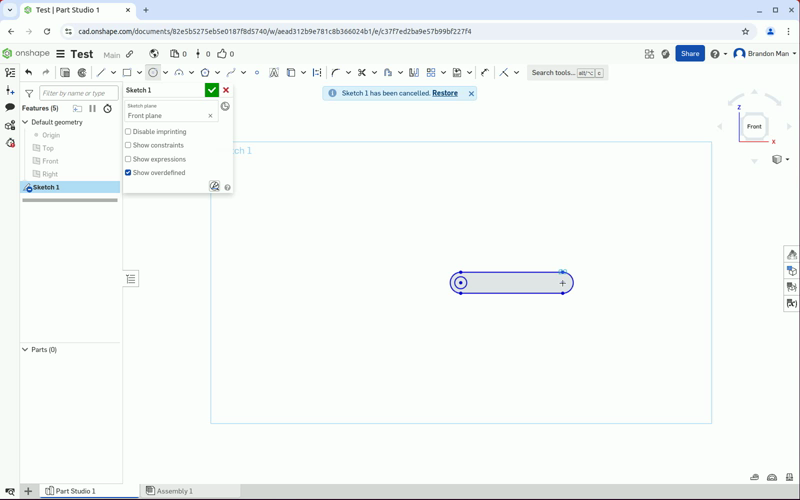
mouse_move(568, 282)
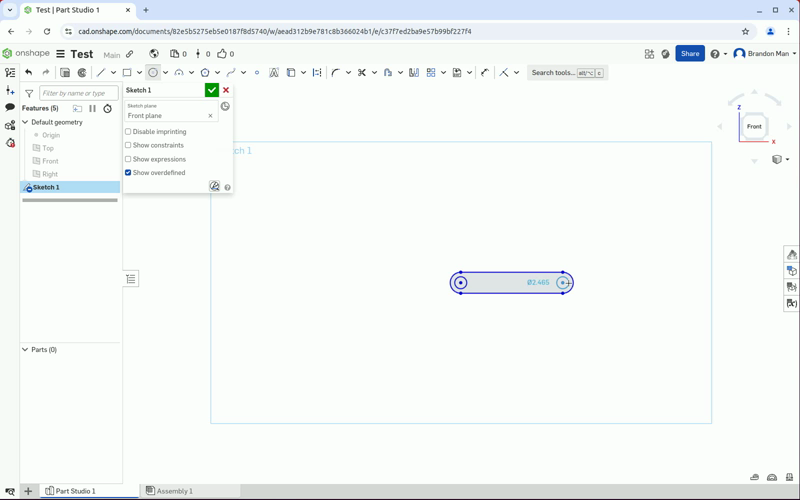
click(568, 282)
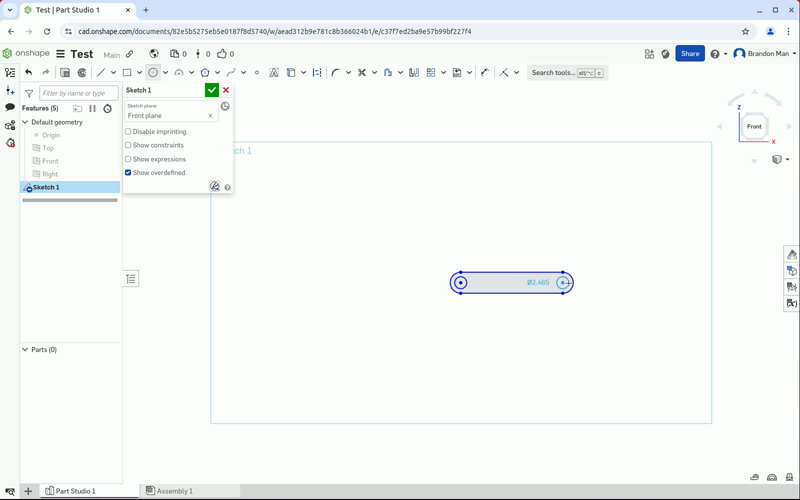
key(esc)
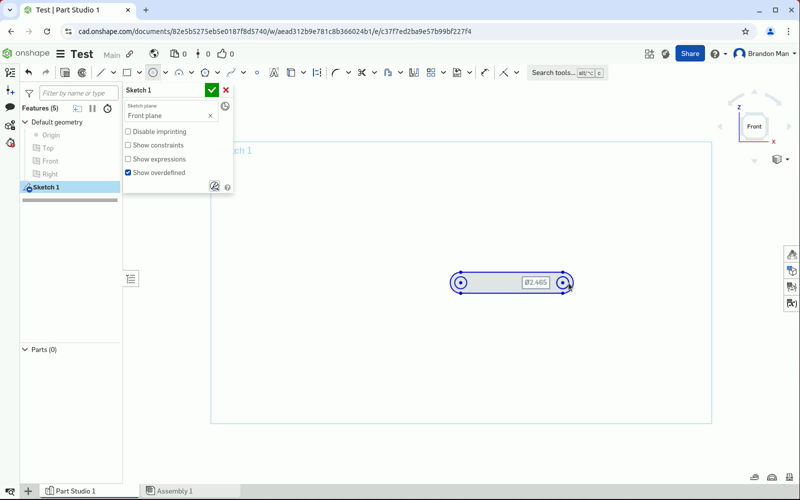
mouse_move(538, 280)
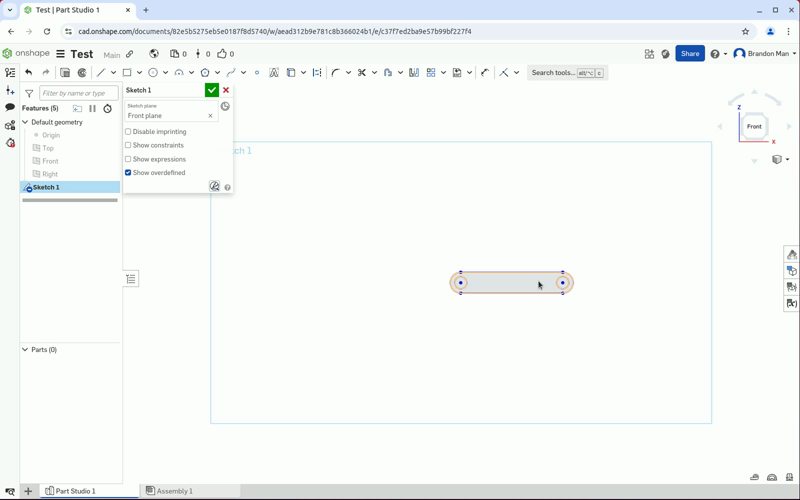
click(538, 280)
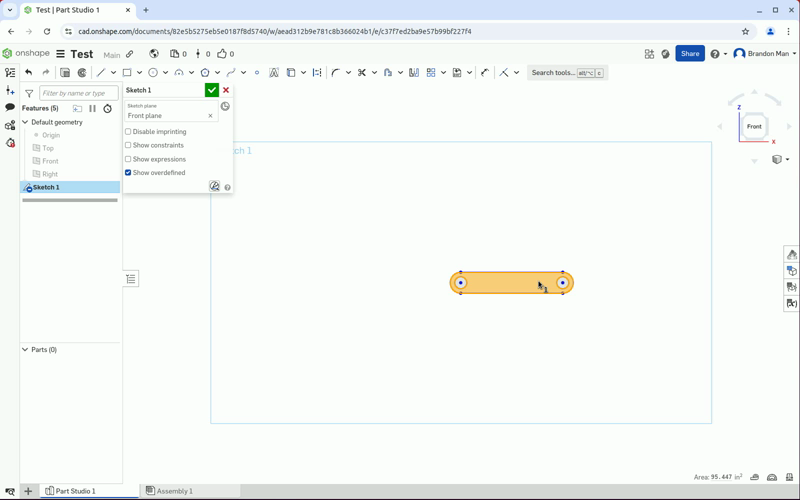
mouse_move(73, 352)
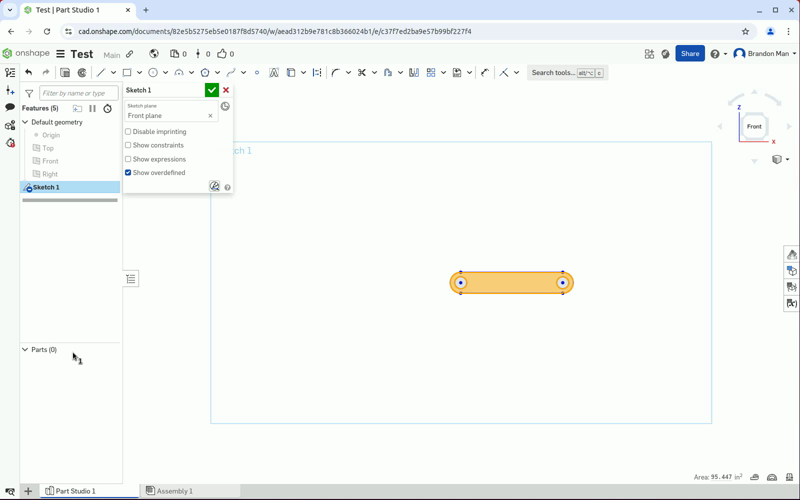
key(shift+y)
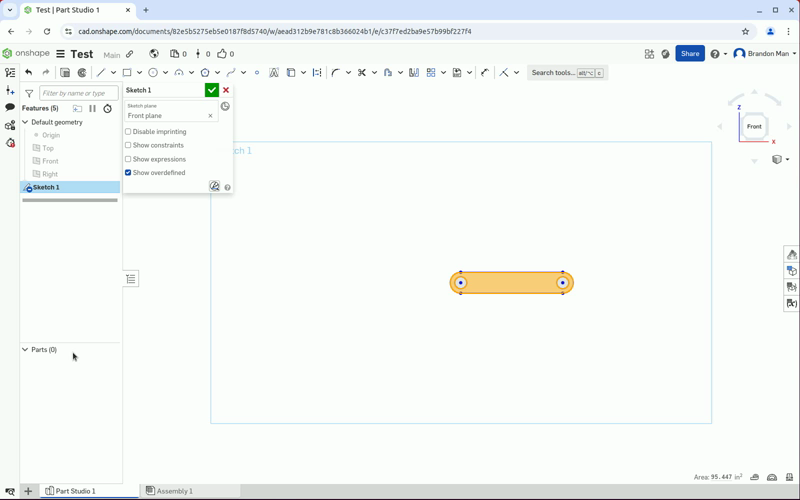
key(shift+e)
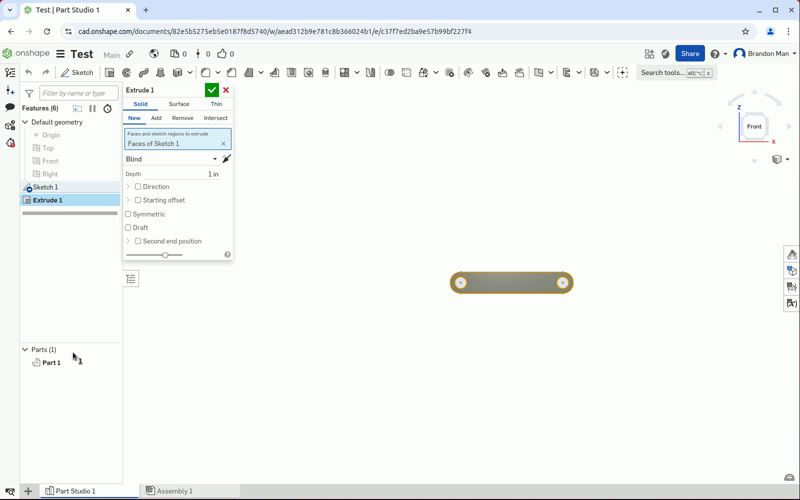
mouse_move(143, 106)
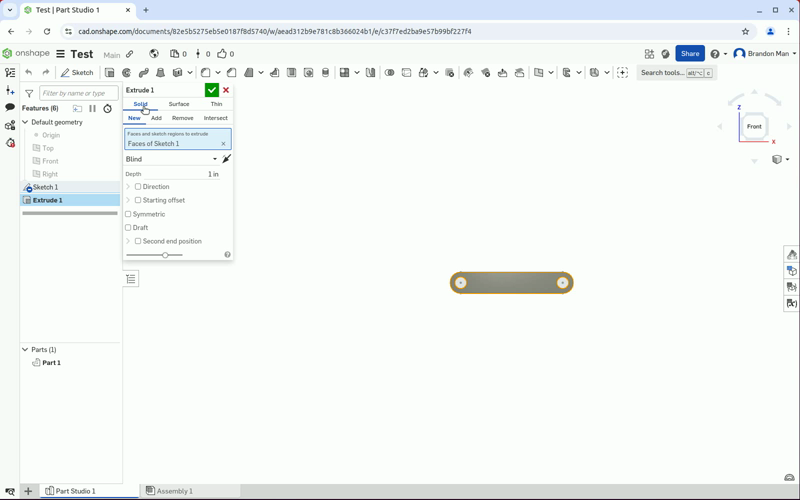
click(143, 106)
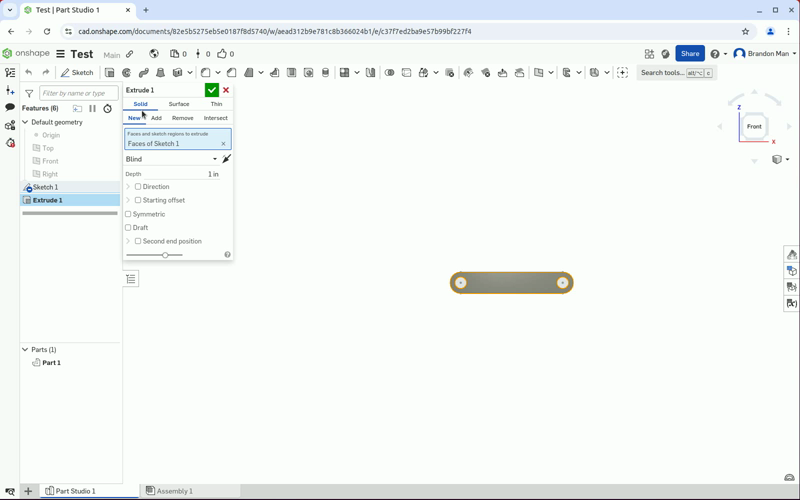
mouse_move(137, 120)
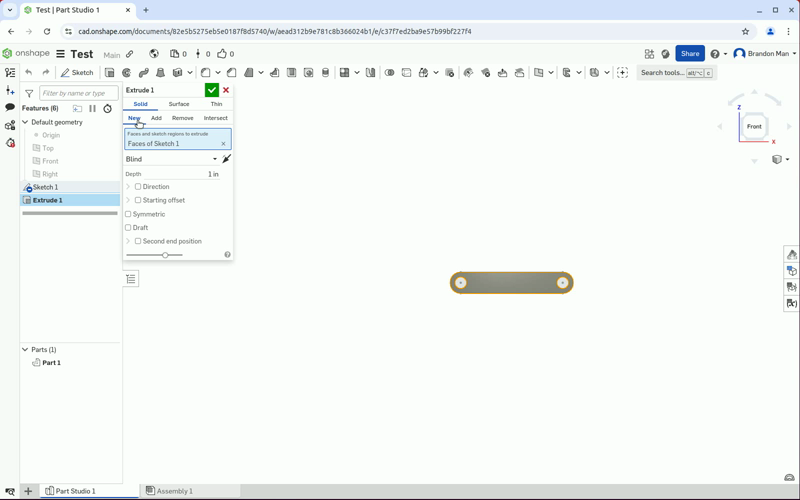
click(137, 120)
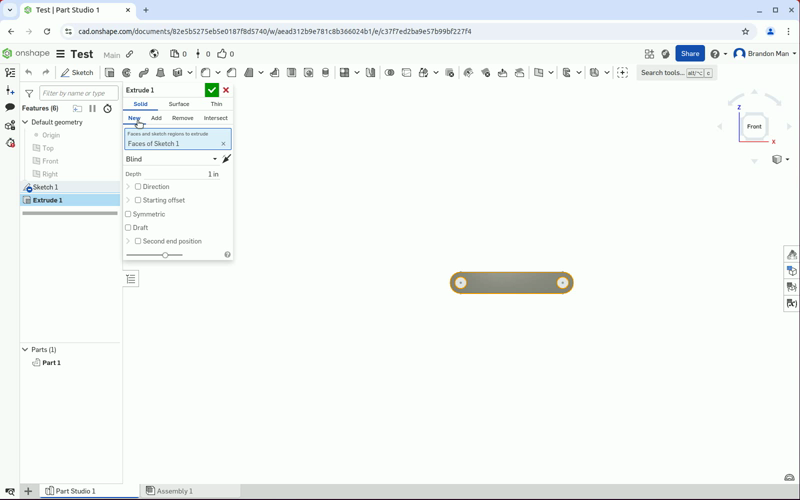
key(tab, 4)
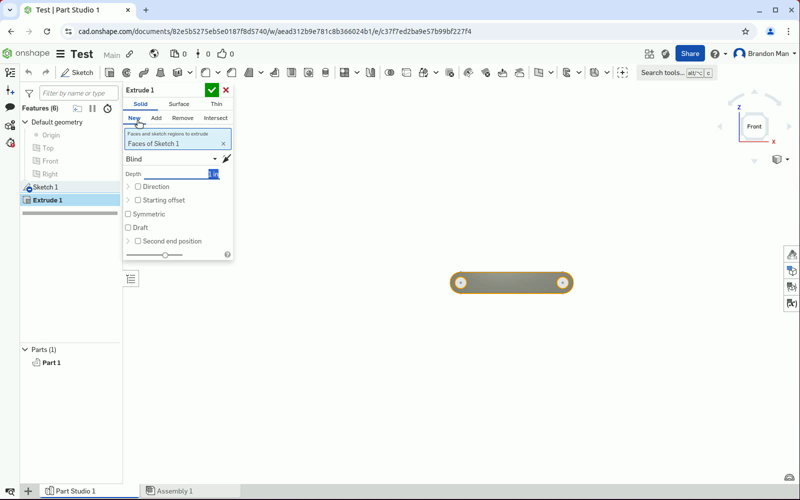
text(2.648)
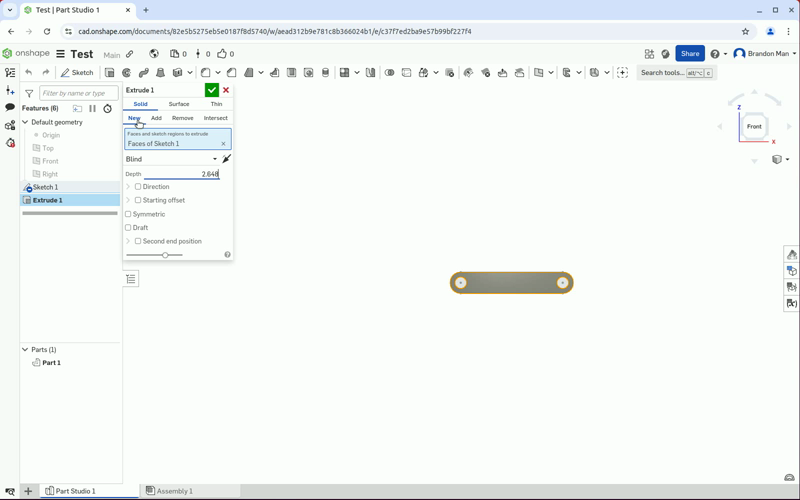
key(enter)
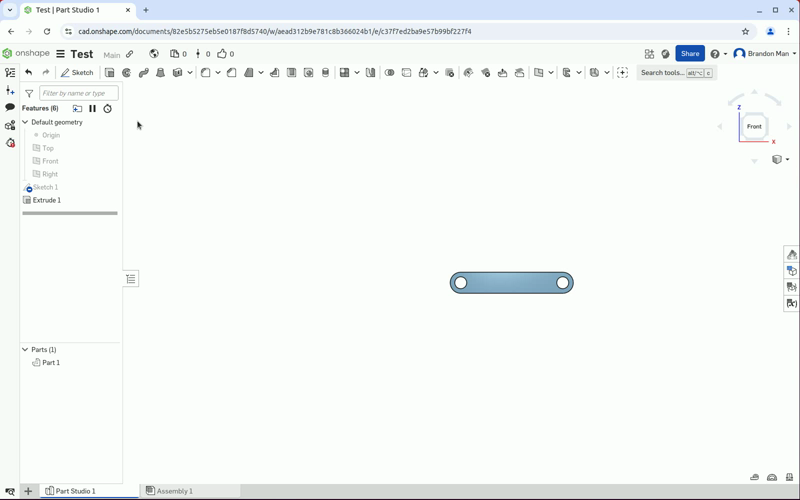
key(shift+h)
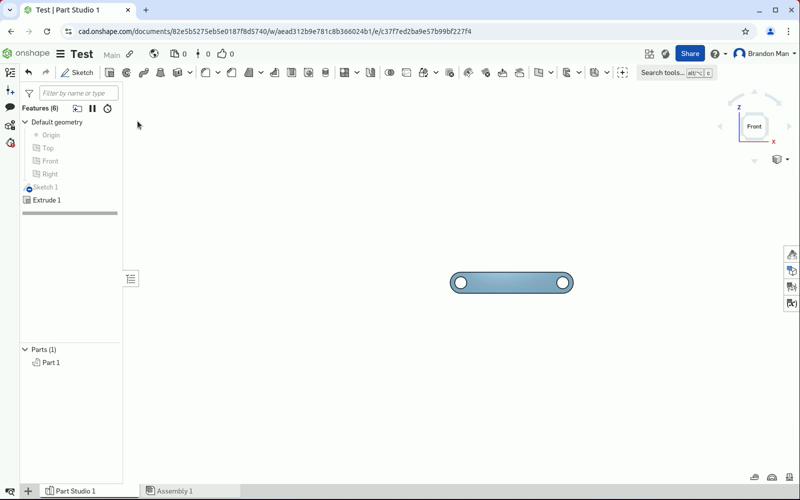
key(shift+h)
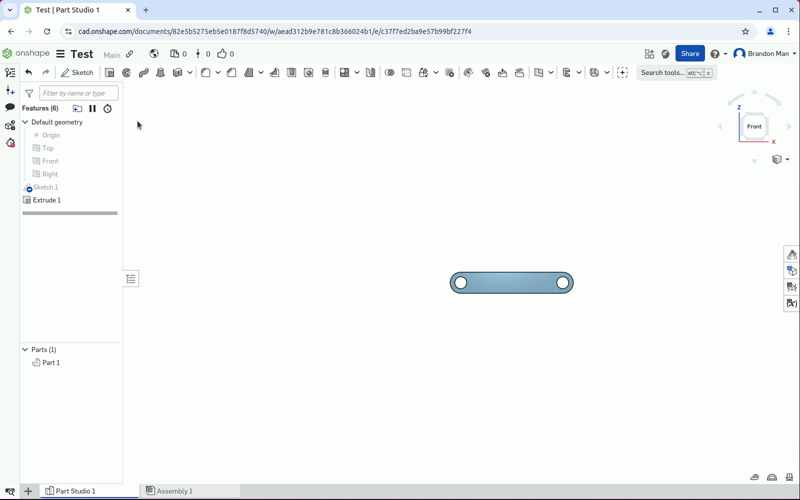
mouse_move(73, 189)
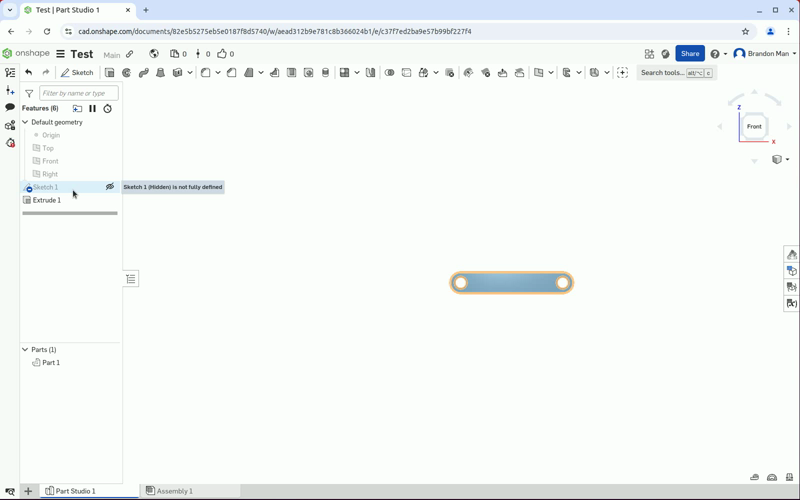
click(73, 189)
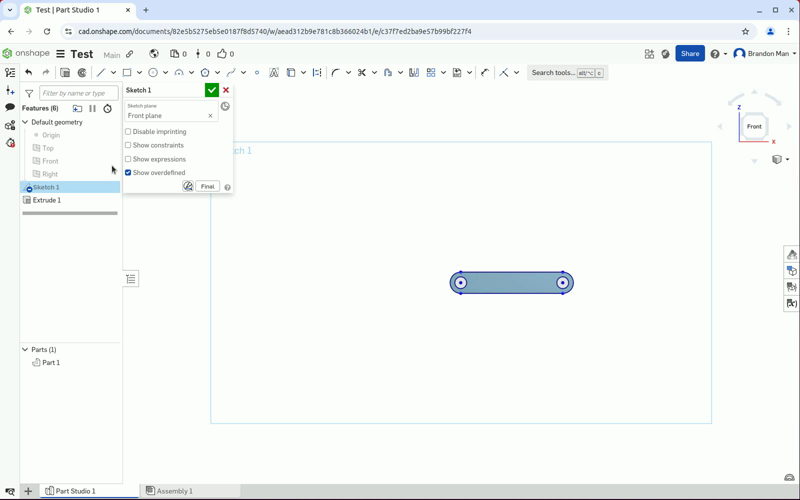
mouse_move(229, 92)
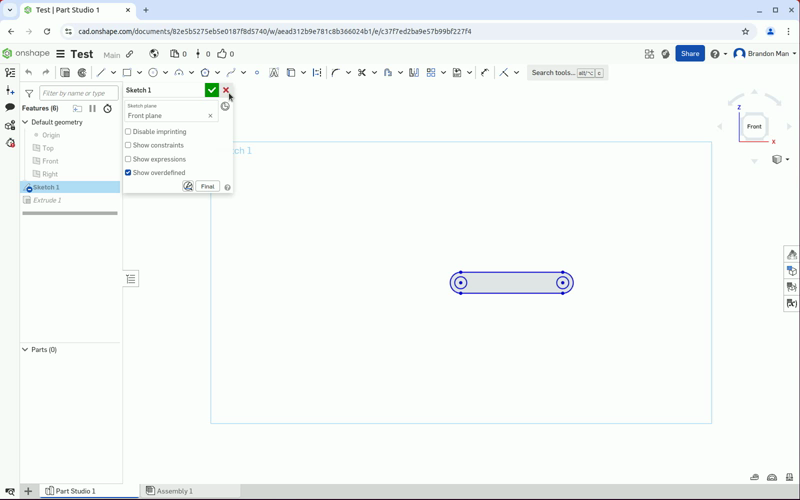
click(229, 92)
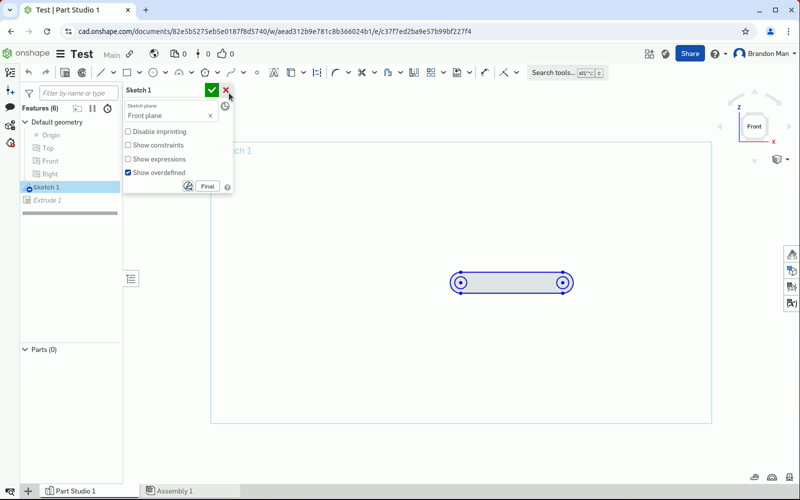
key(shift+s)
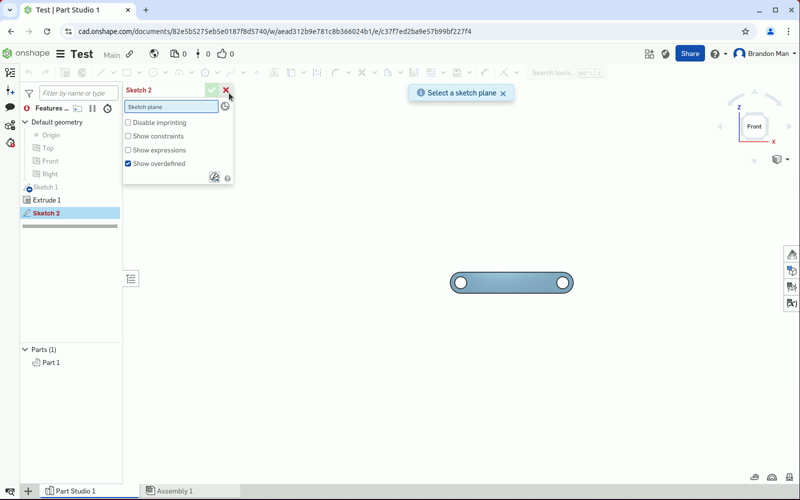
mouse_move(73, 163)
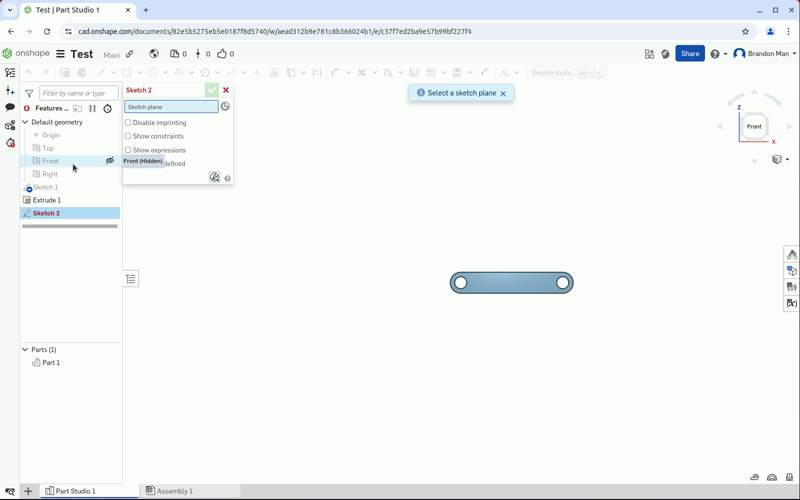
click(73, 163)
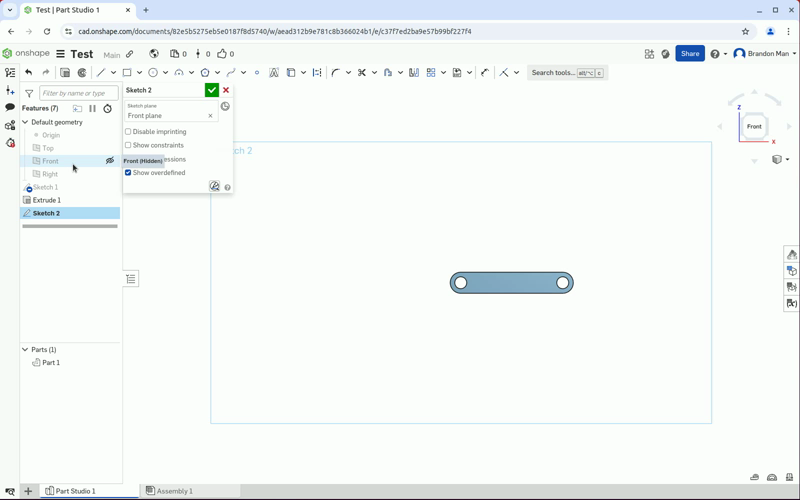
mouse_move(73, 352)
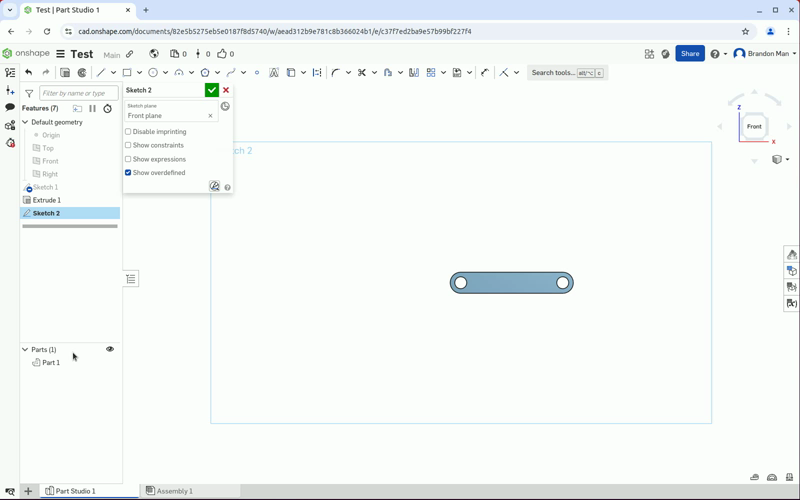
key(y)
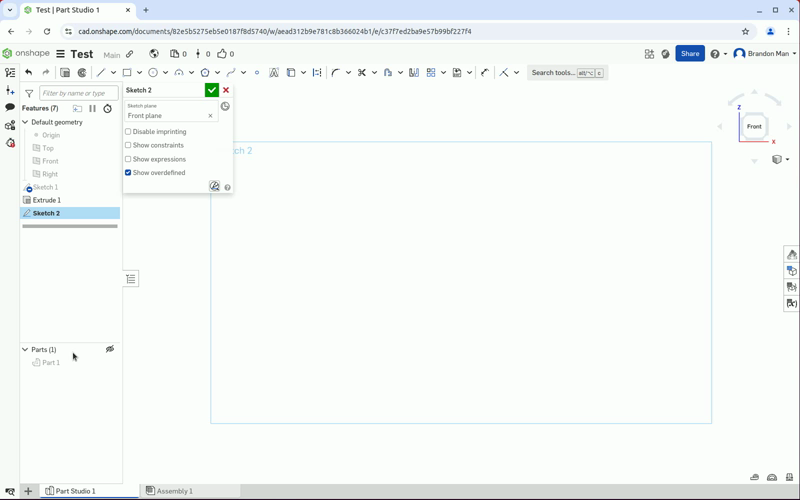
key(c)
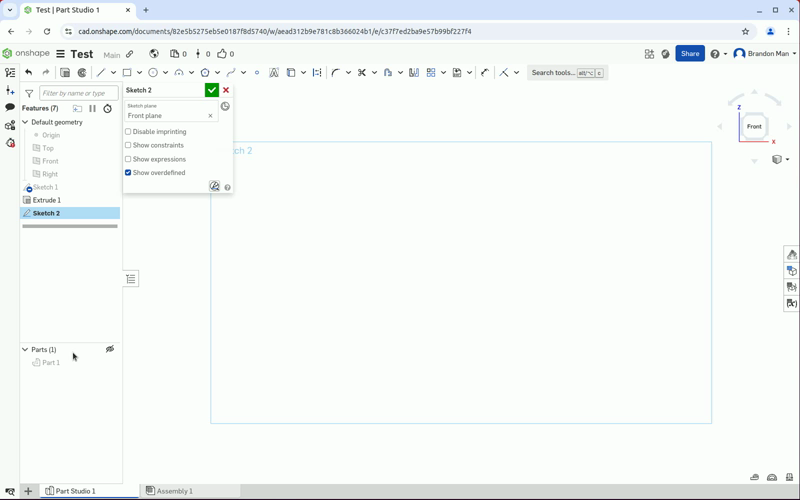
key_down(shift)
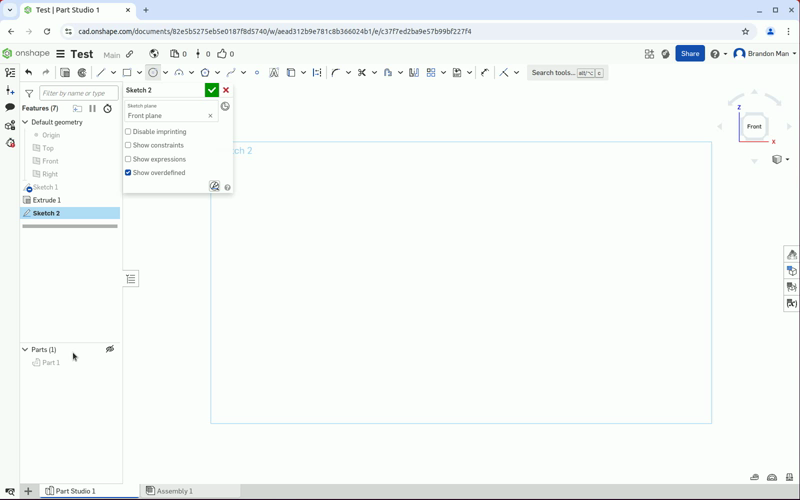
mouse_move(461, 282)
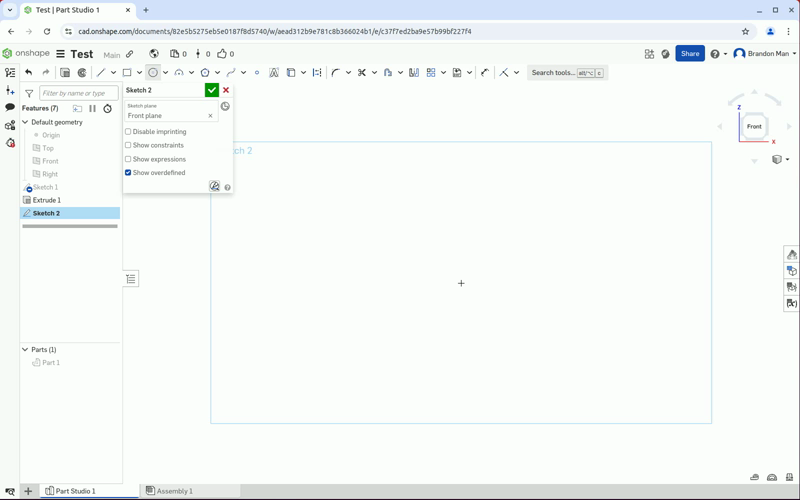
click(461, 282)
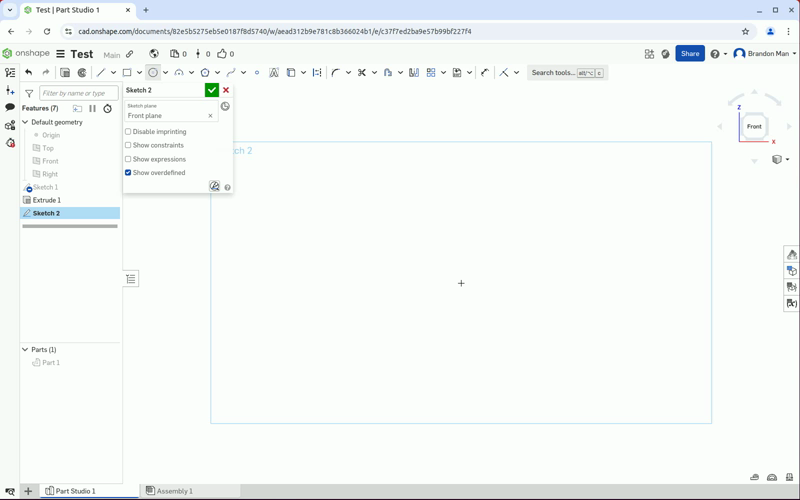
key_up(shift)
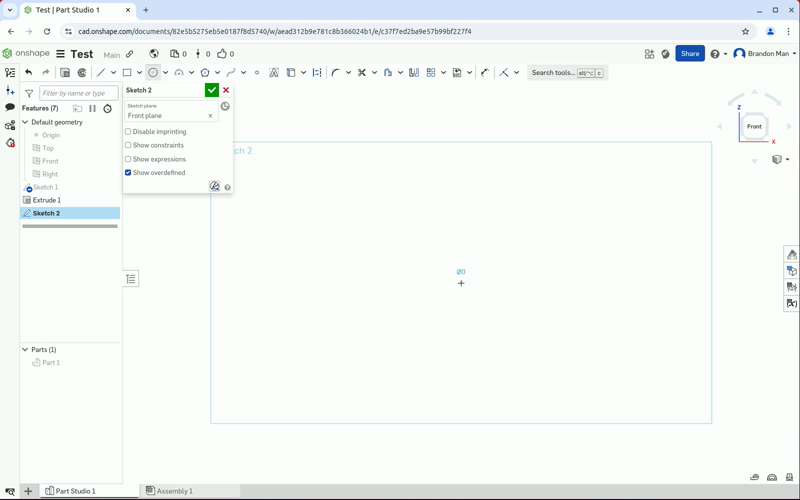
mouse_move(464, 282)
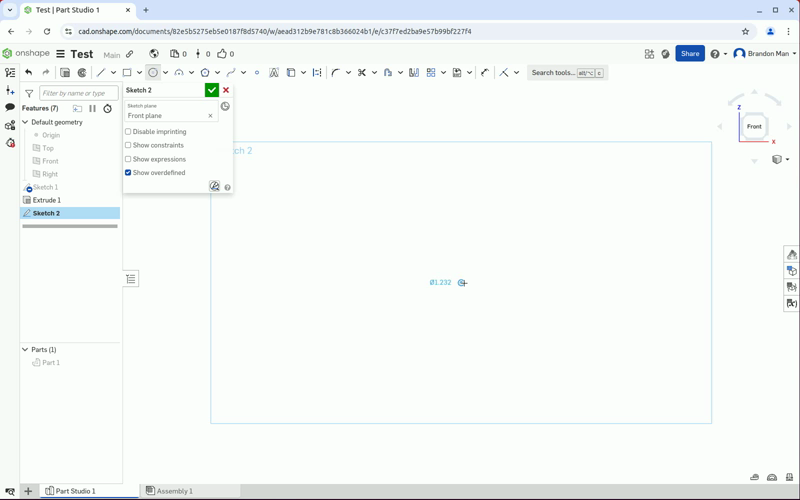
click(464, 282)
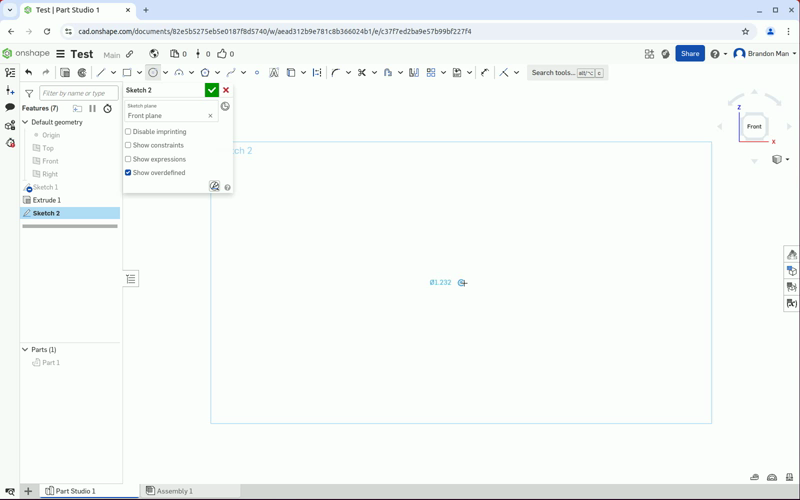
key(esc)
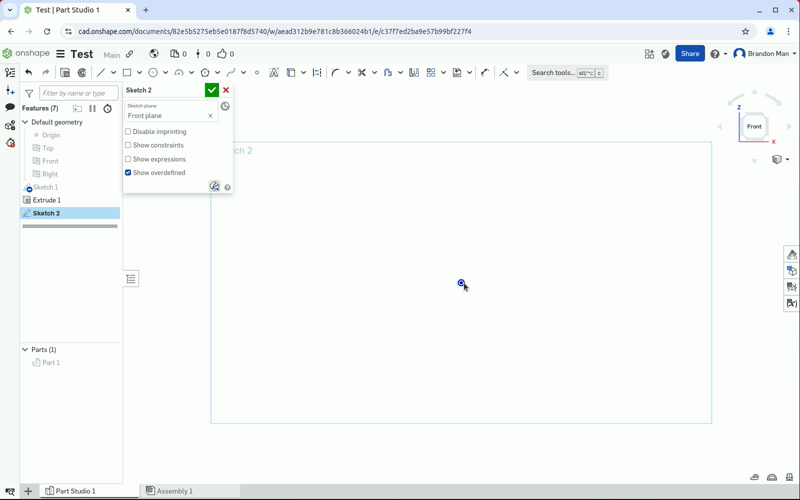
mouse_move(461, 280)
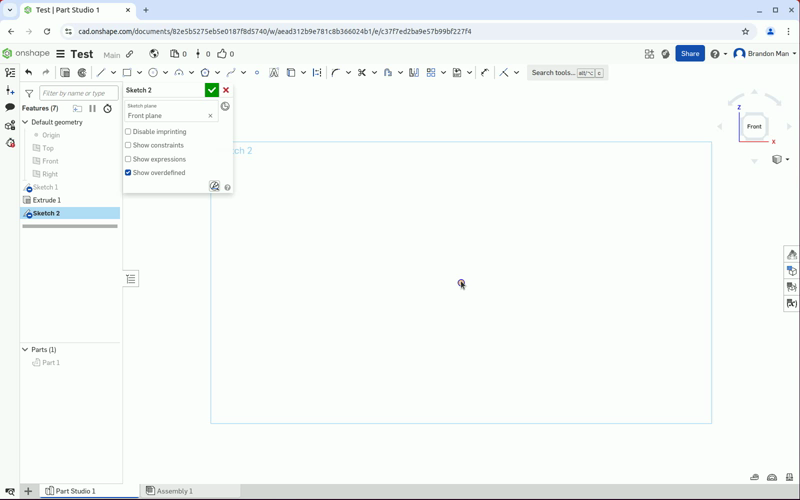
scroll(6)
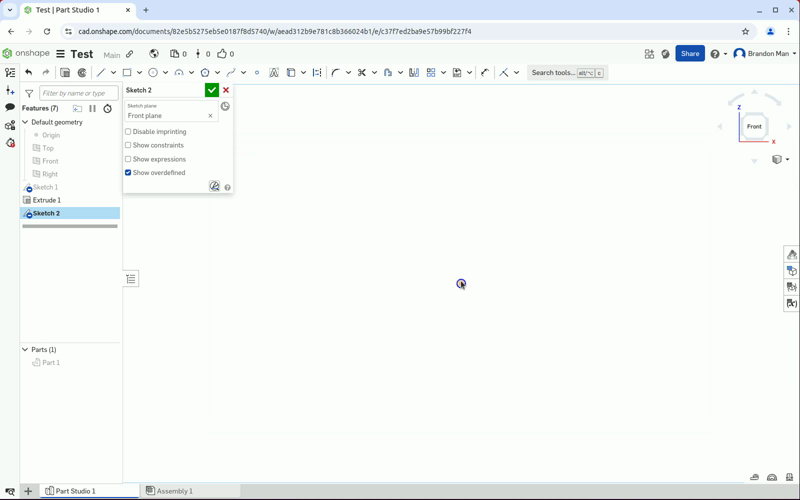
scroll(6)
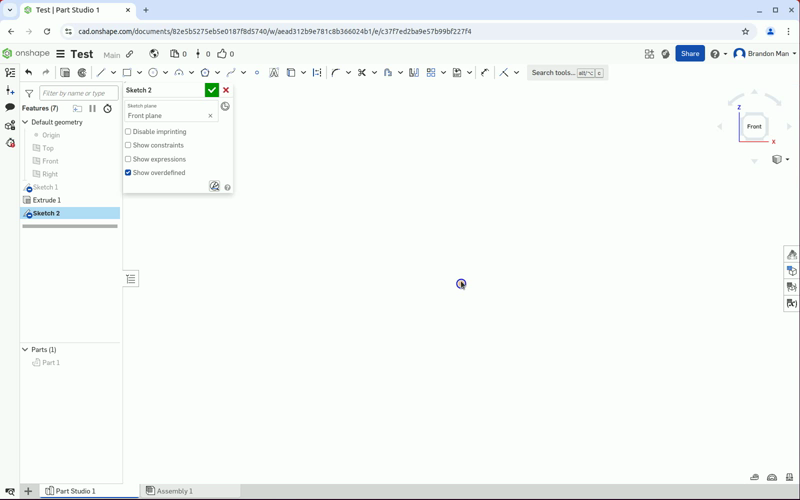
scroll(6)
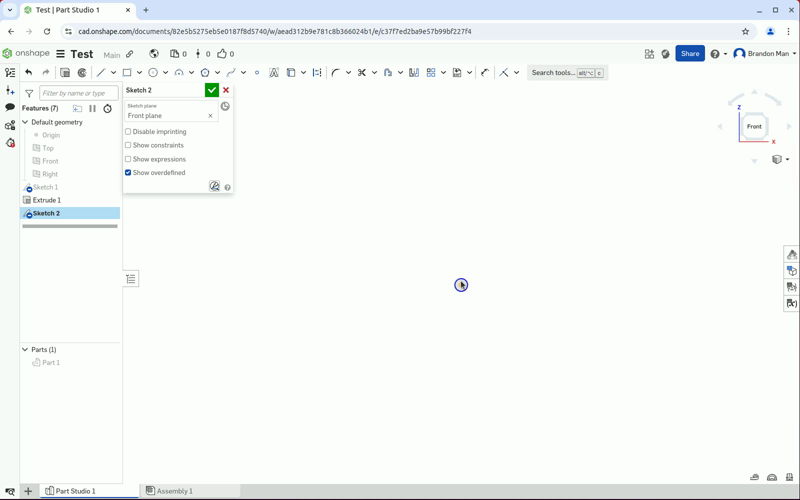
scroll(6)
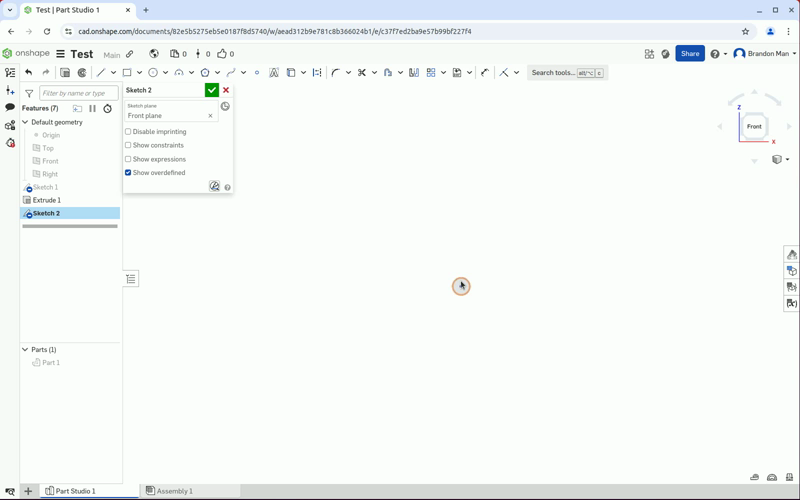
scroll(6)
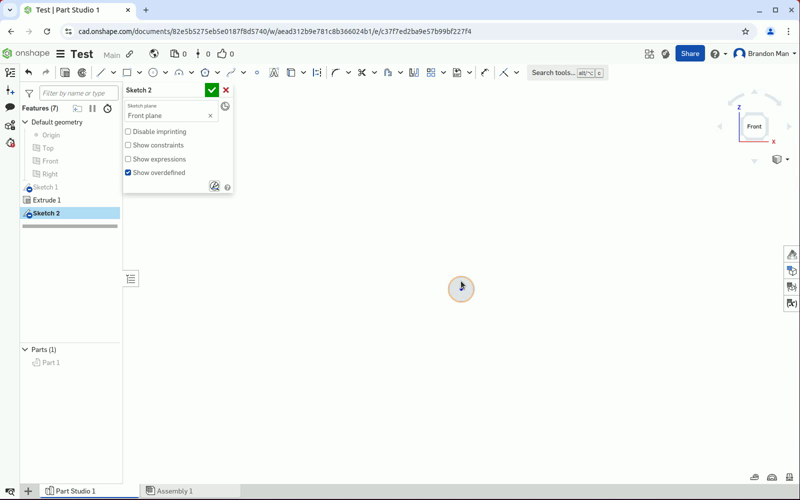
scroll(6)
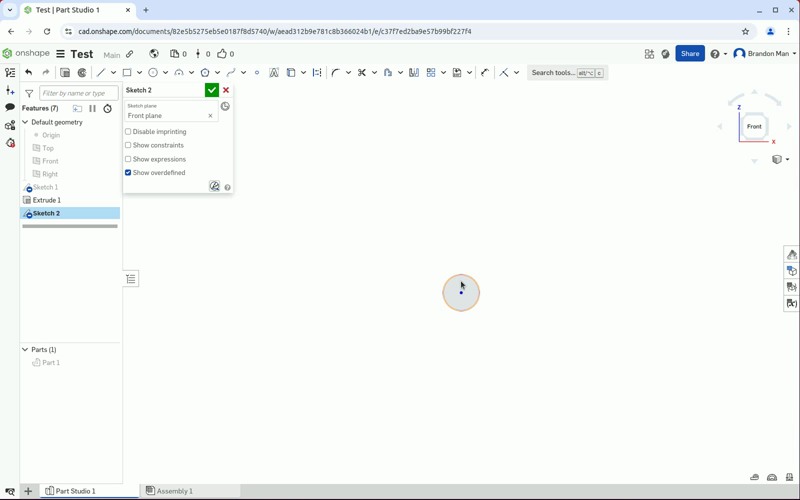
scroll(6)
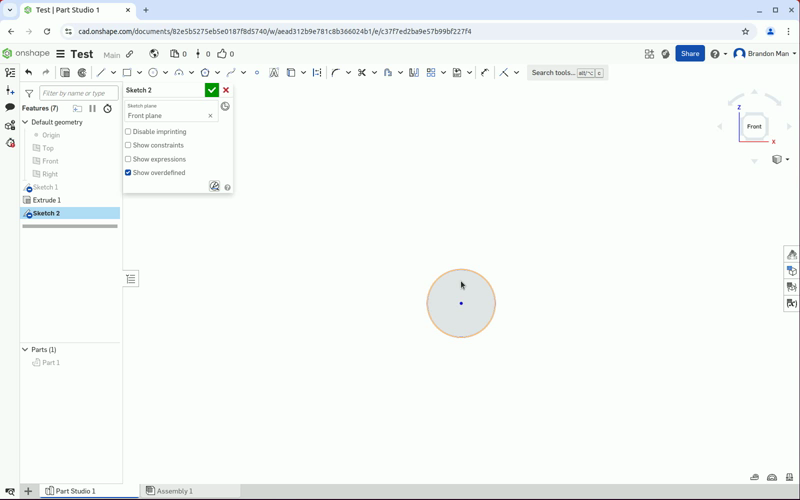
click(461, 280)
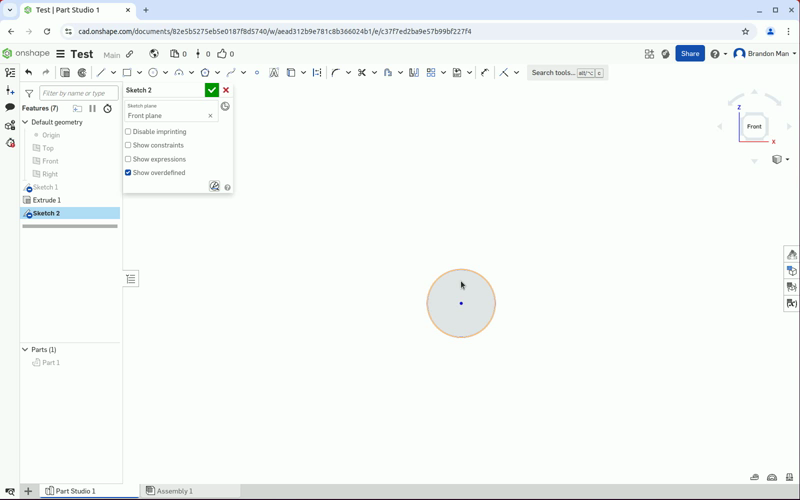
scroll(-6)
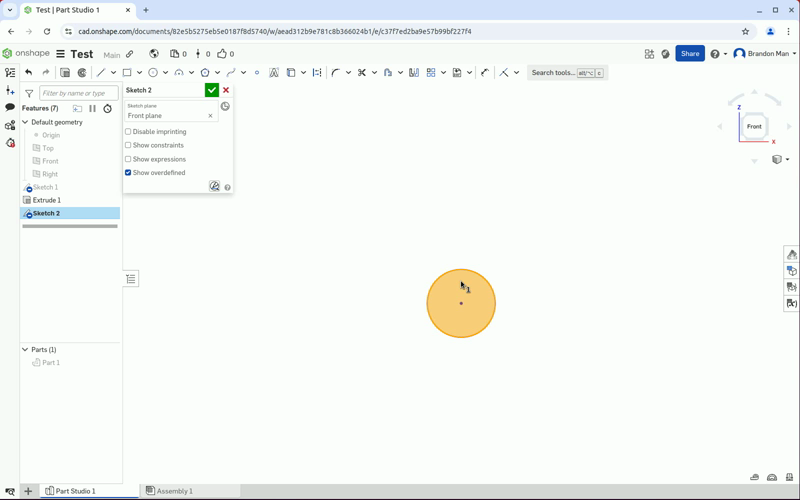
scroll(-6)
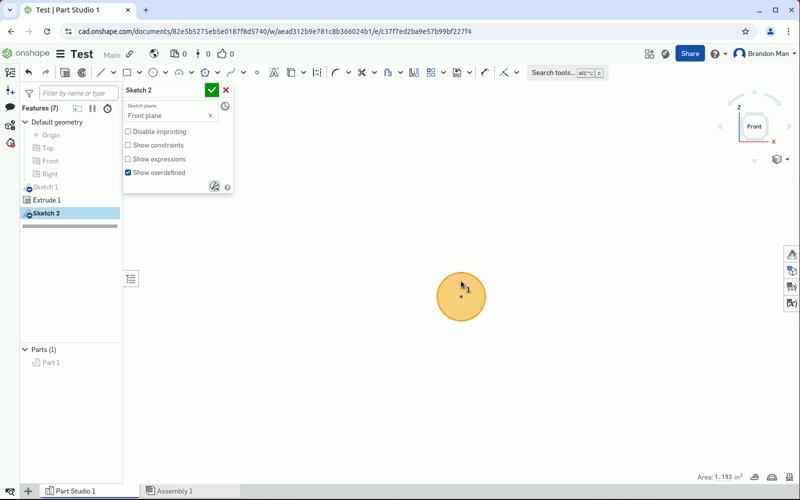
scroll(-6)
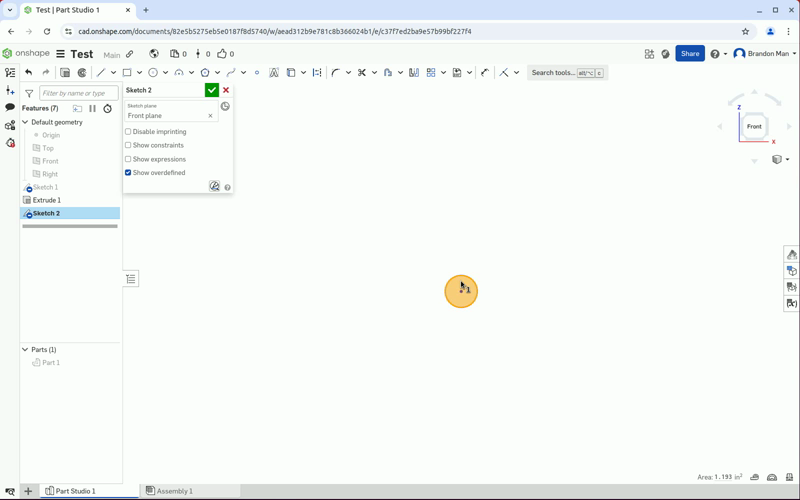
scroll(-6)
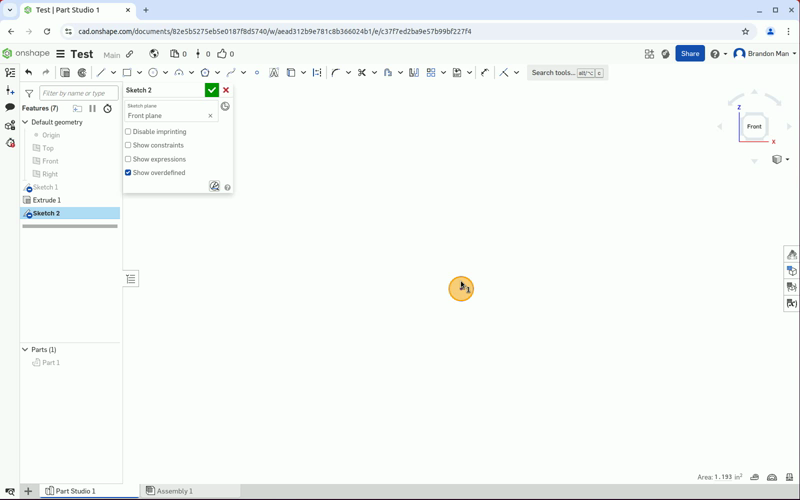
scroll(-6)
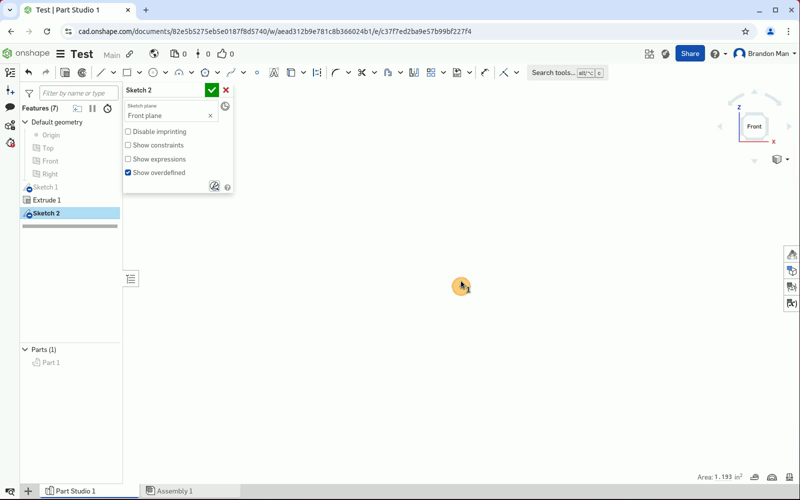
scroll(-6)
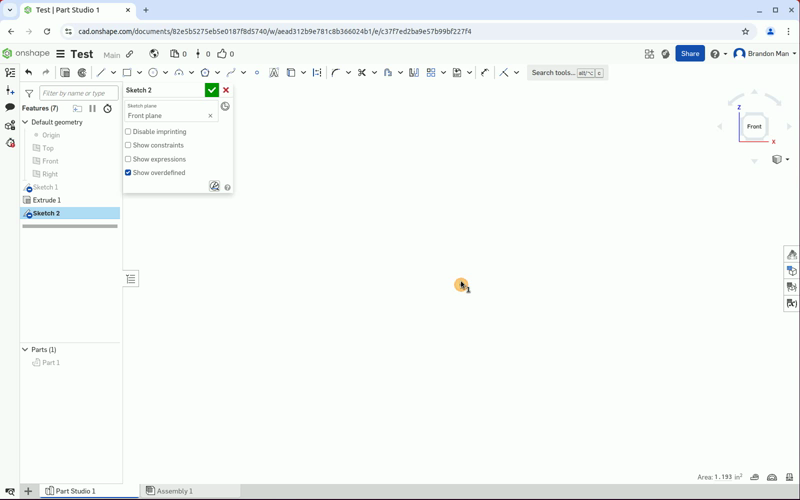
scroll(-6)
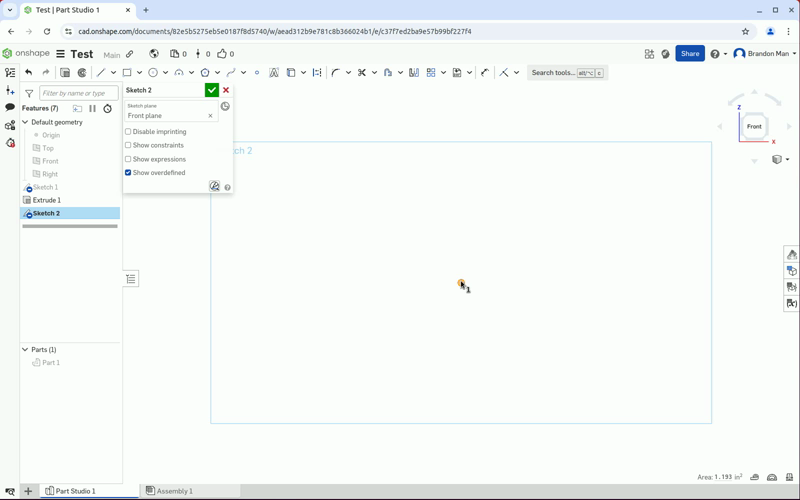
mouse_move(73, 352)
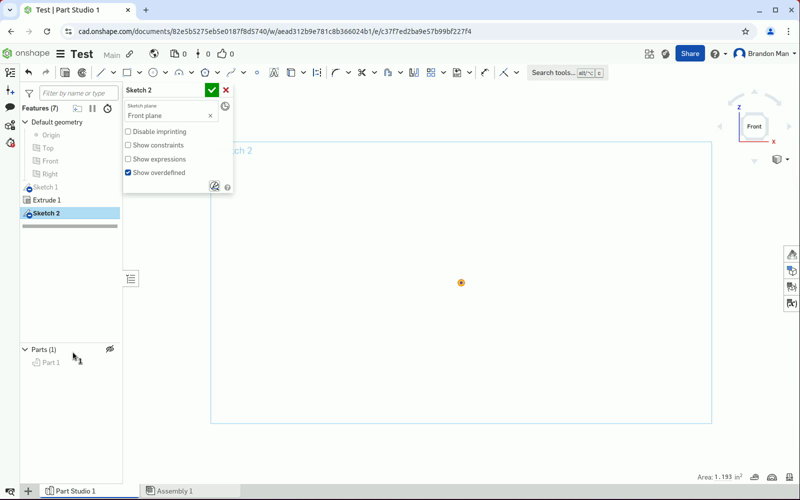
key(shift+y)
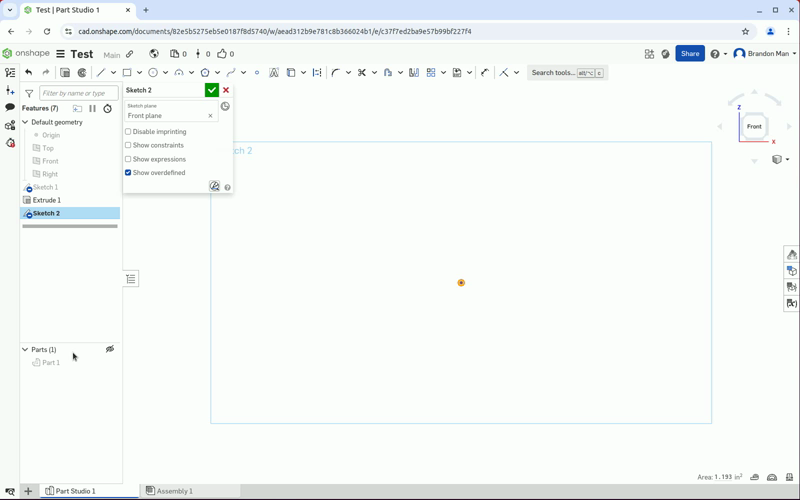
key(shift+e)
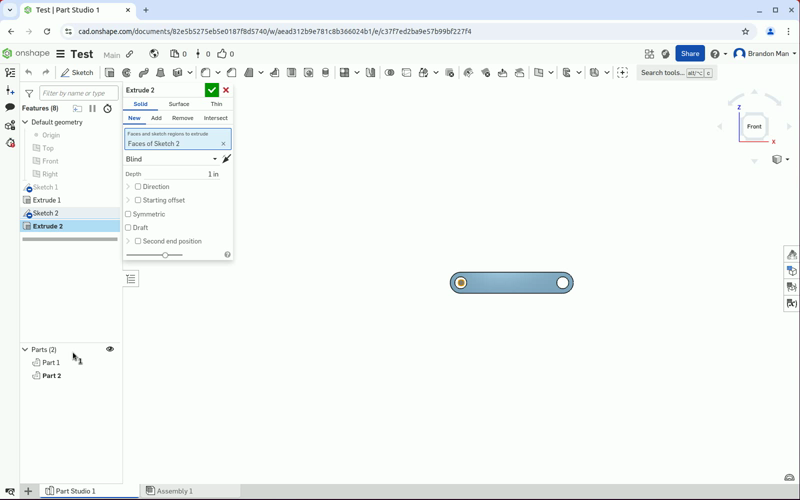
mouse_move(143, 106)
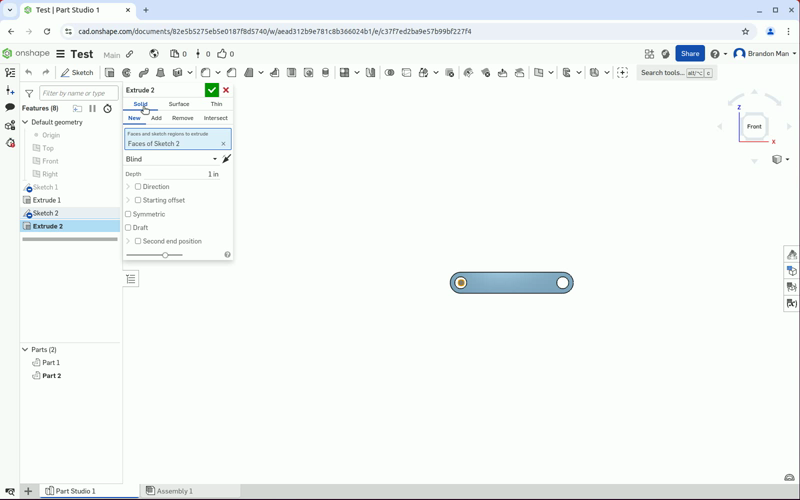
click(143, 106)
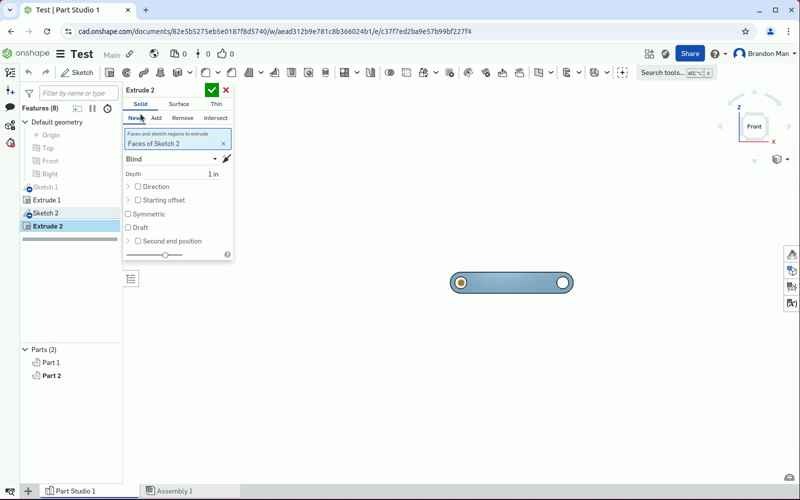
mouse_move(137, 120)
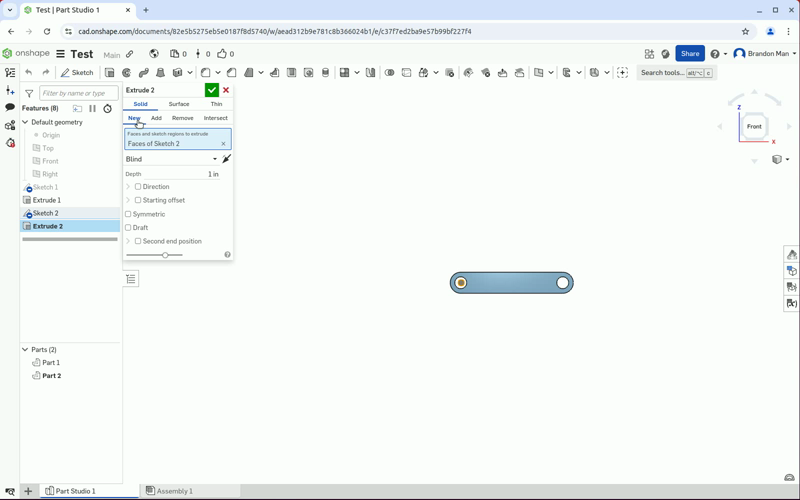
click(137, 120)
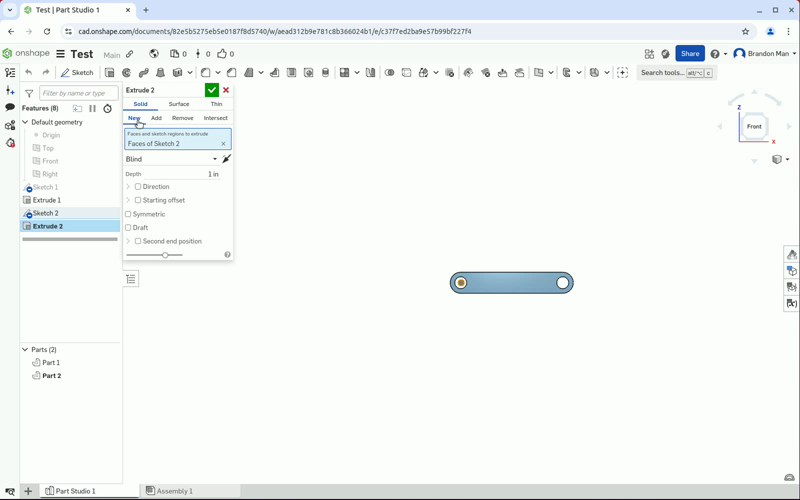
key(tab, 4)
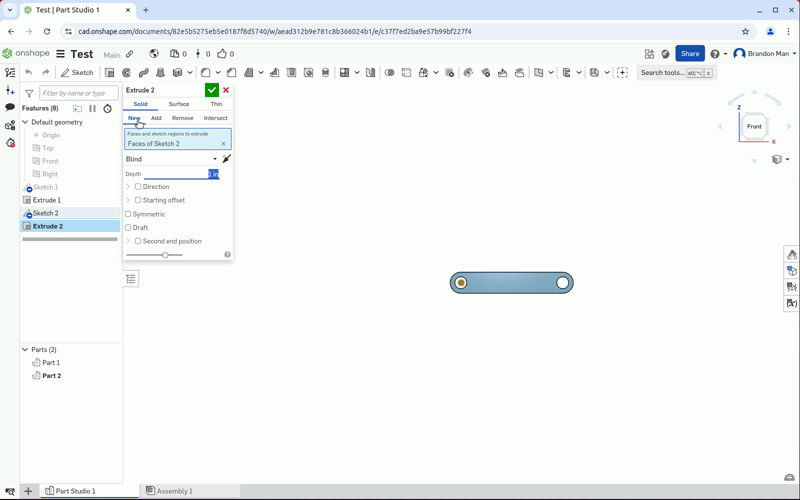
text(2.648)
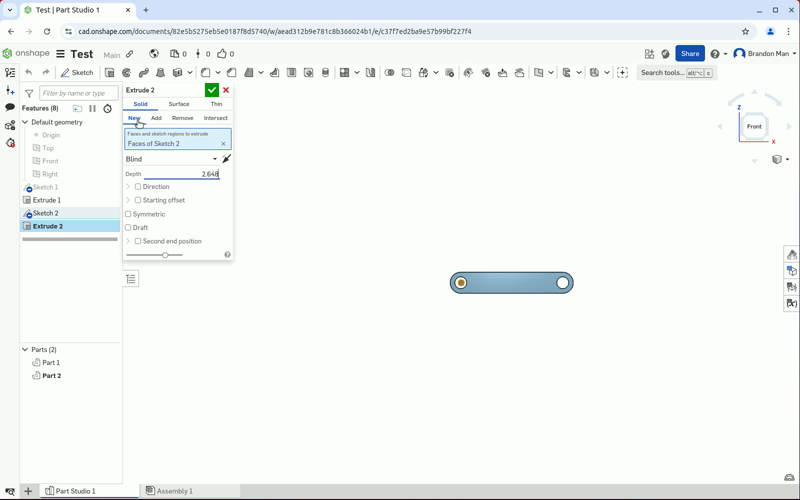
key(enter)
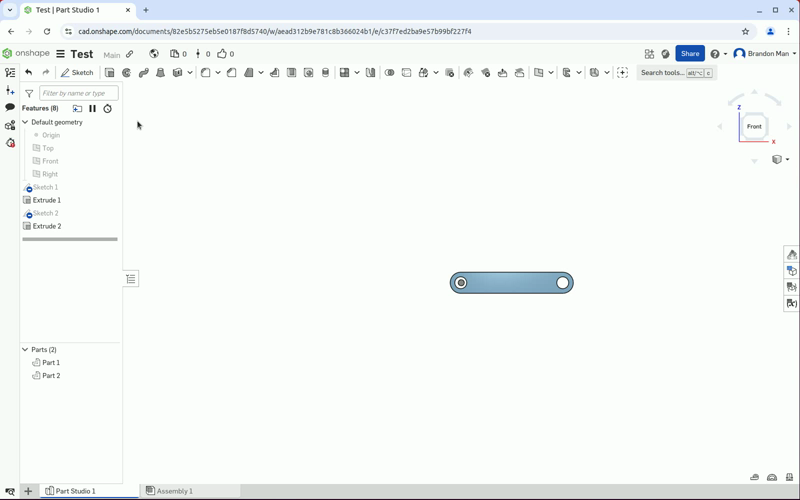
key(shift+h)
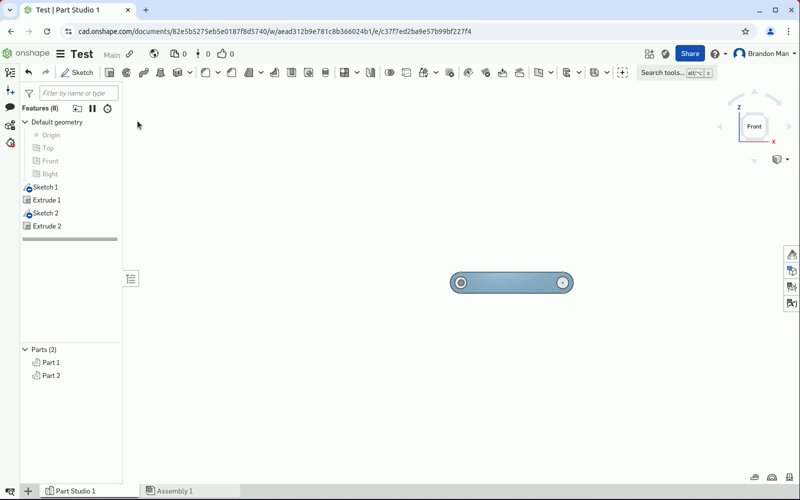
key(shift+h)
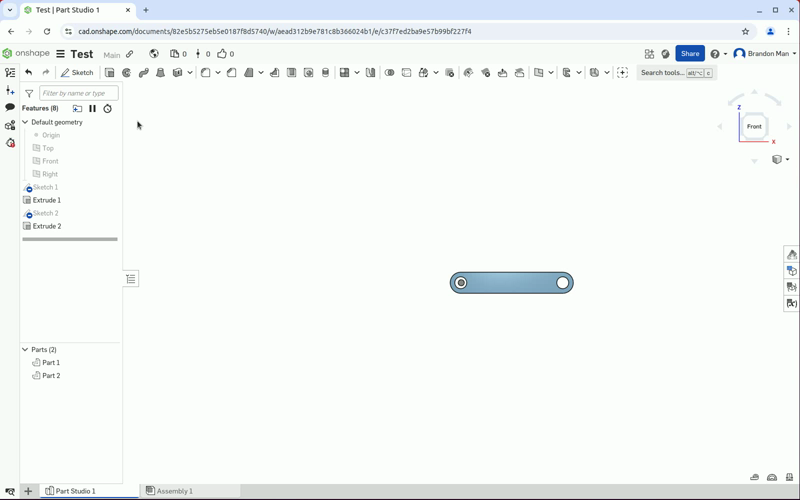
mouse_move(73, 189)
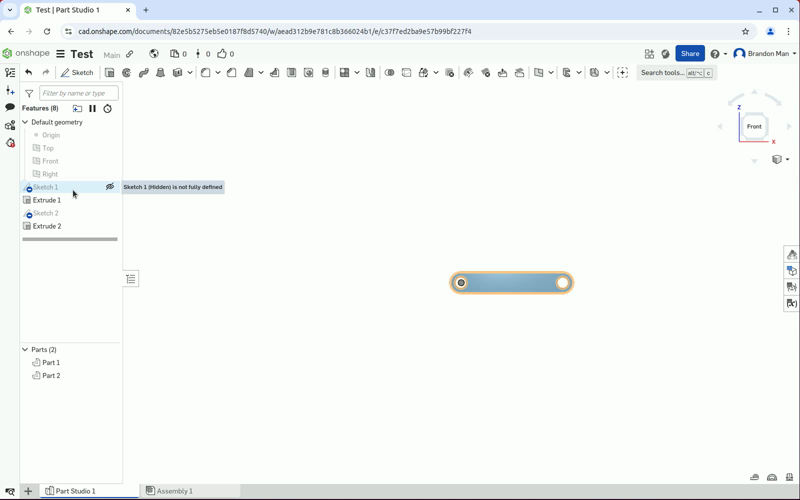
click(73, 189)
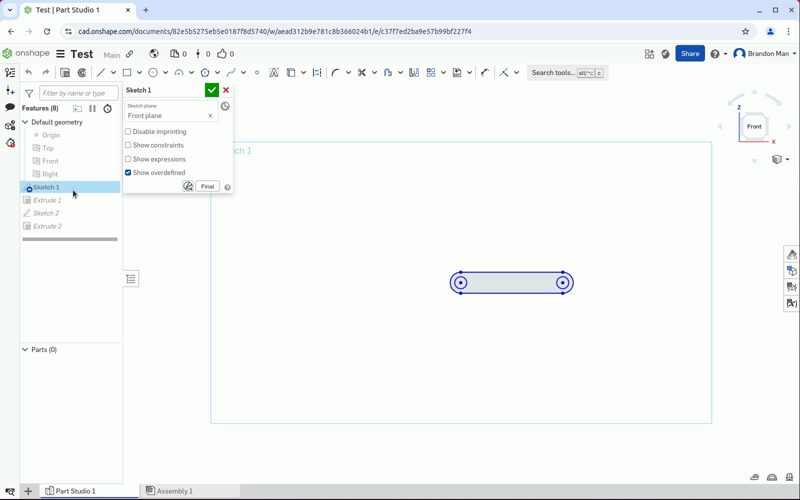
mouse_move(229, 92)
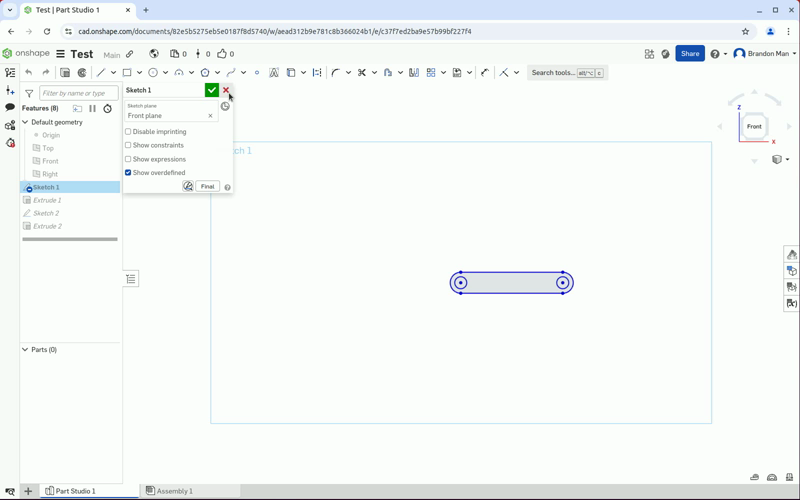
click(229, 92)
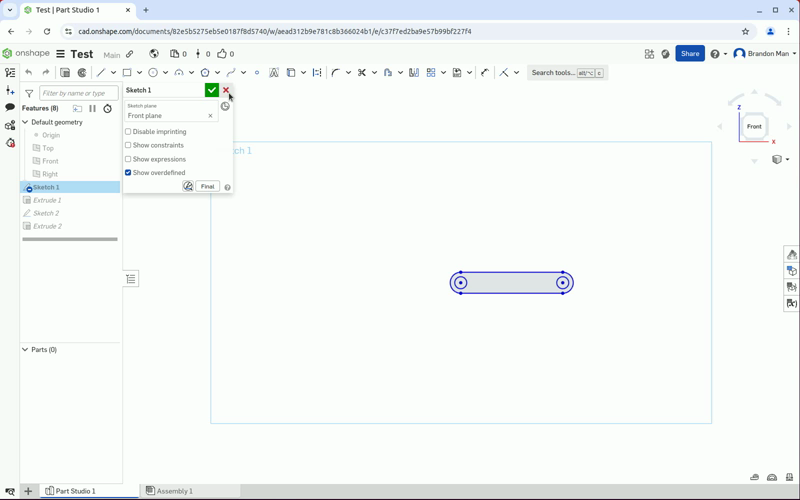
key(shift+s)
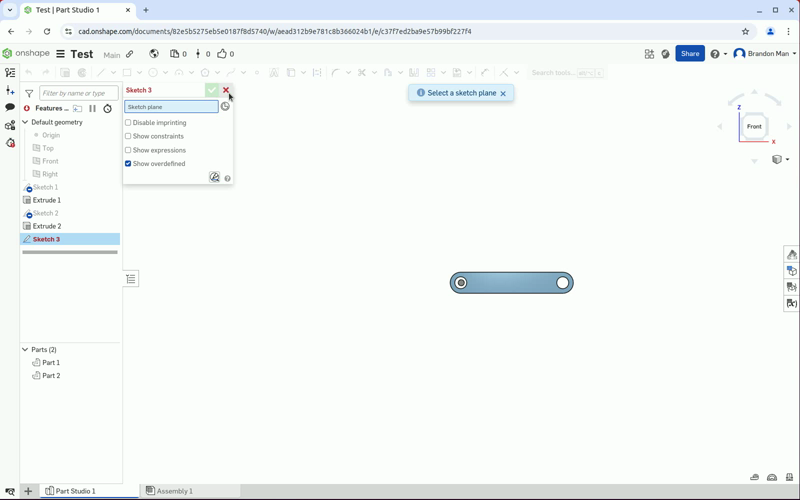
mouse_move(73, 163)
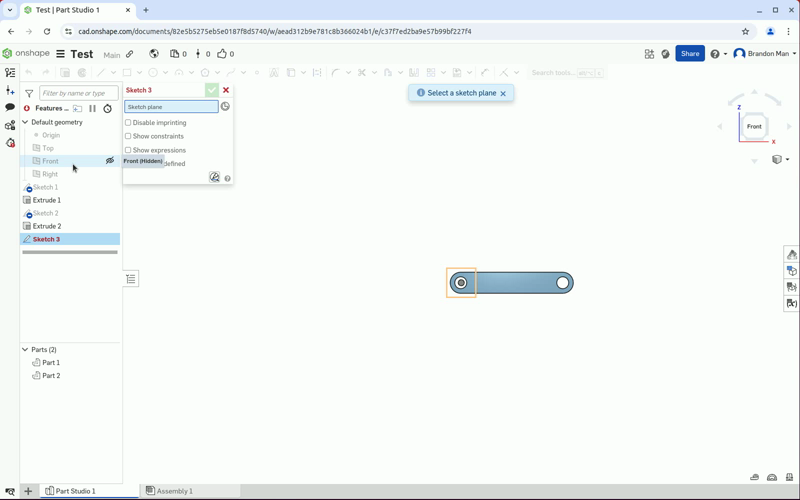
click(73, 163)
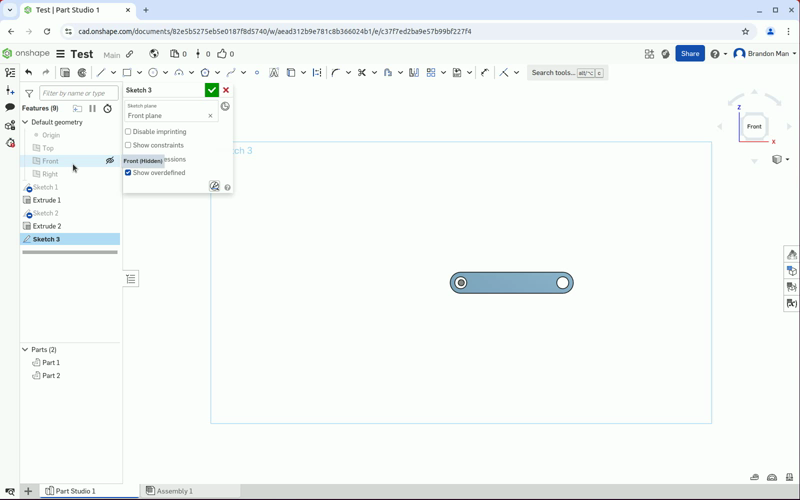
mouse_move(73, 352)
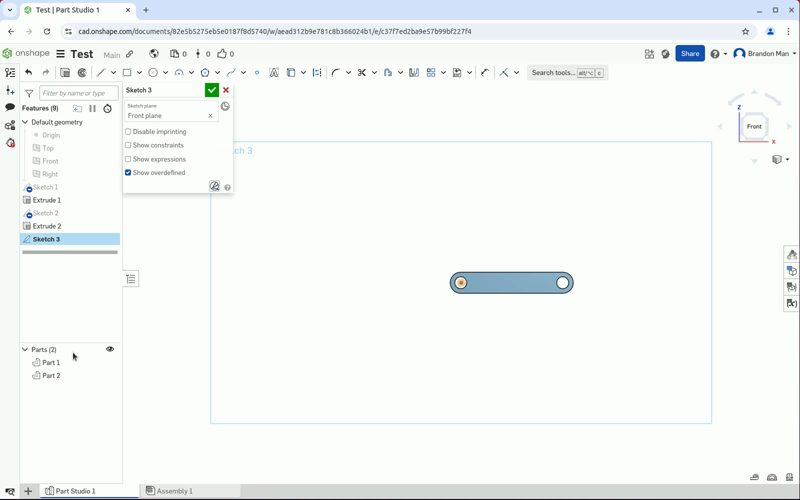
key(y)
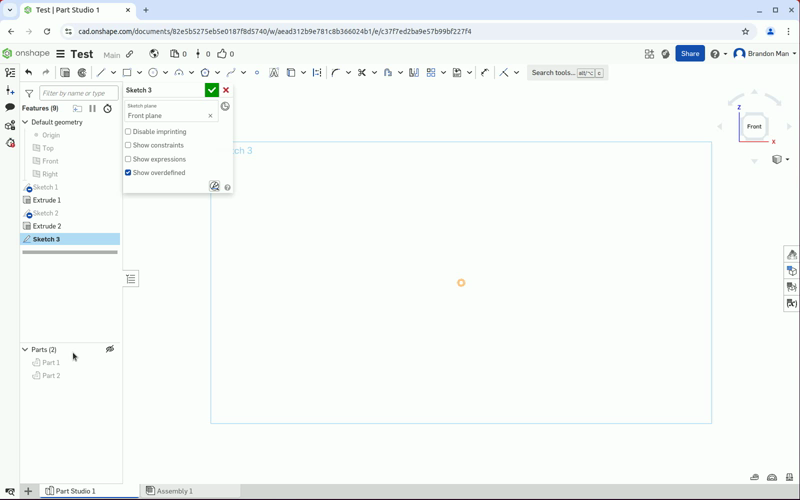
key(c)
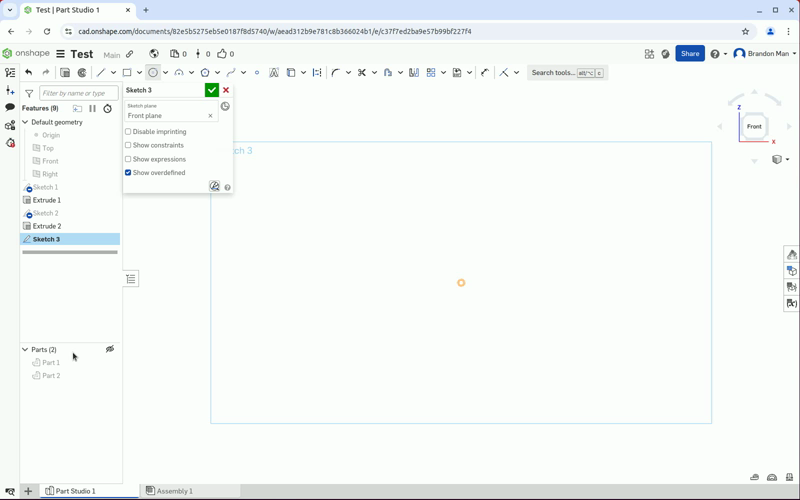
key_down(shift)
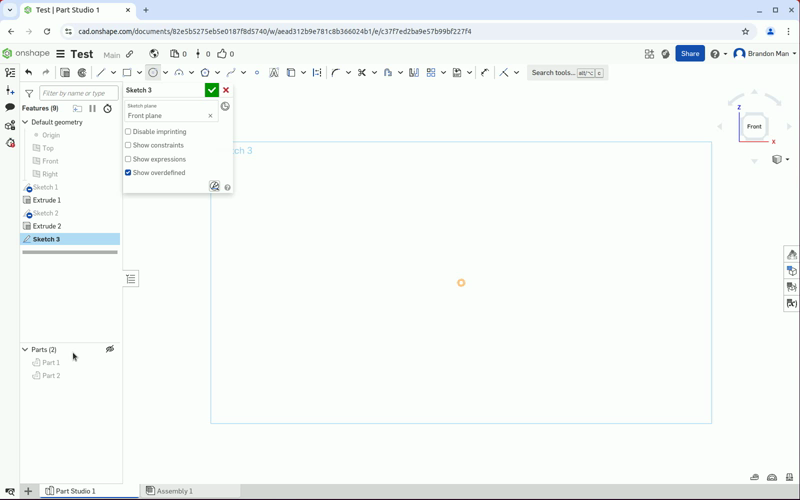
mouse_move(563, 282)
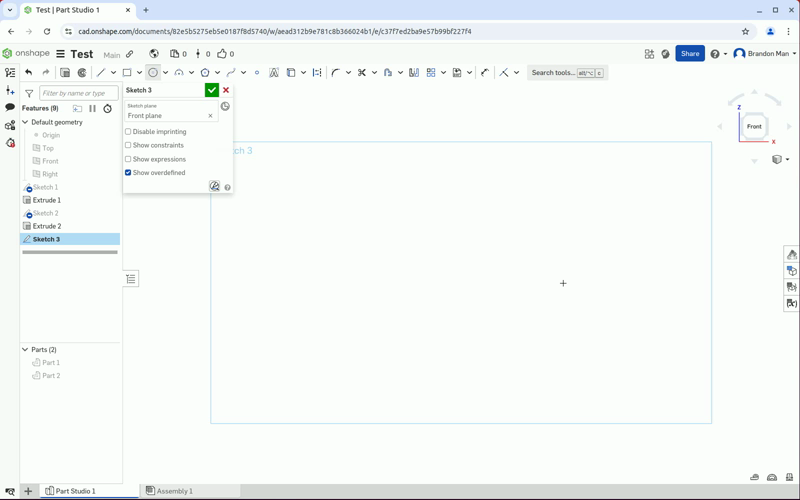
click(563, 282)
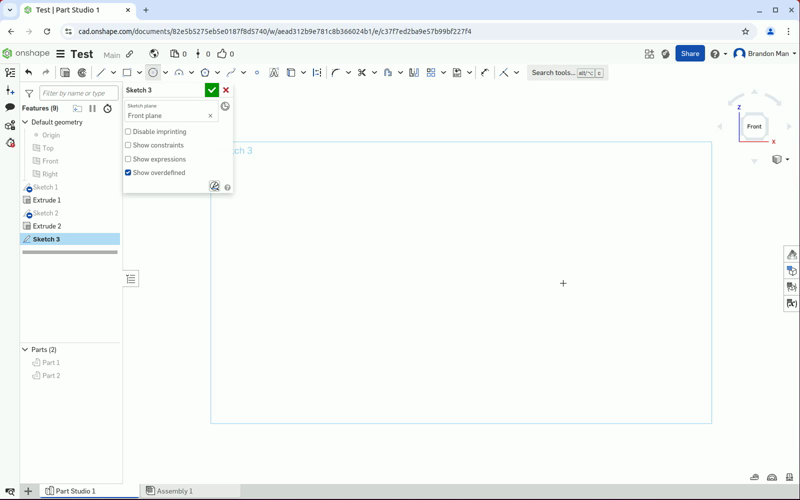
key_up(shift)
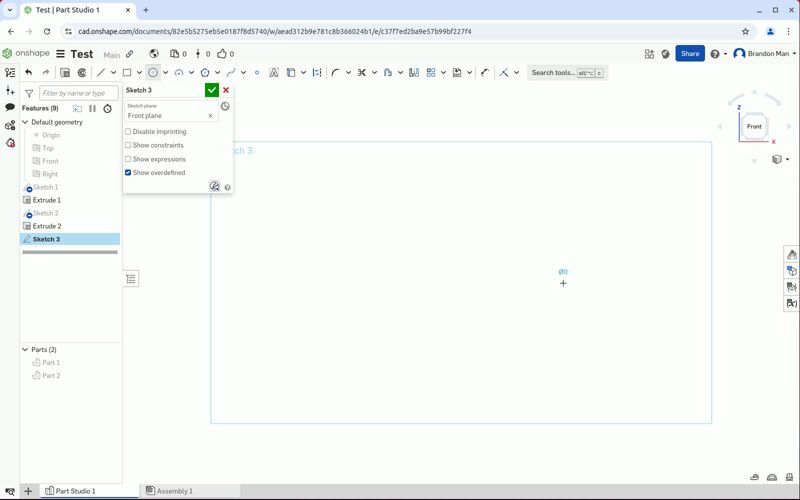
mouse_move(566, 282)
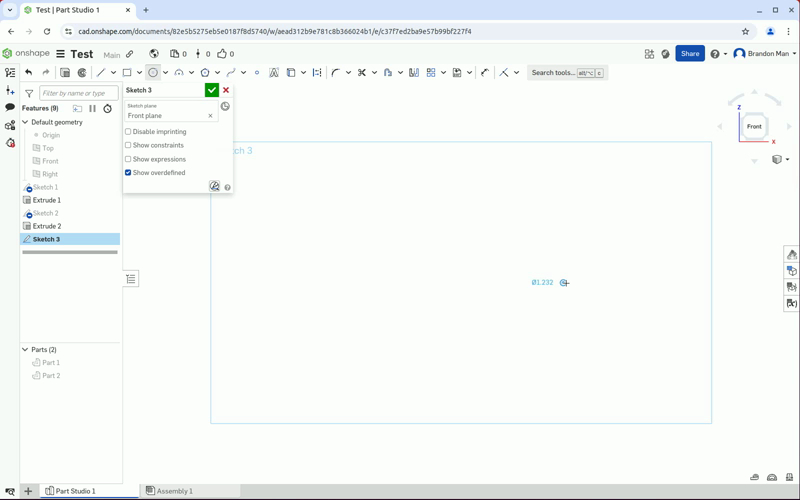
click(566, 282)
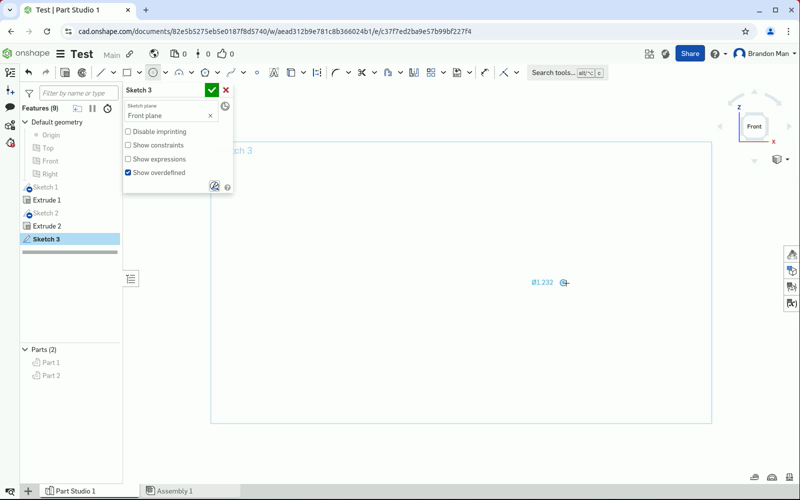
key(esc)
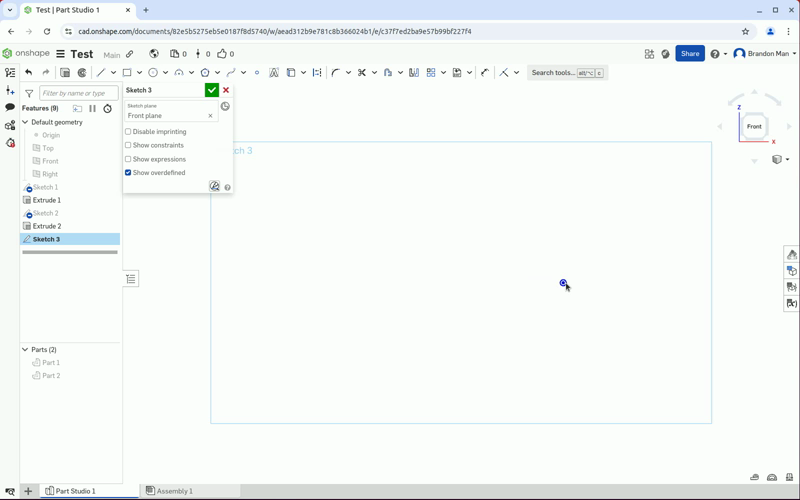
mouse_move(562, 282)
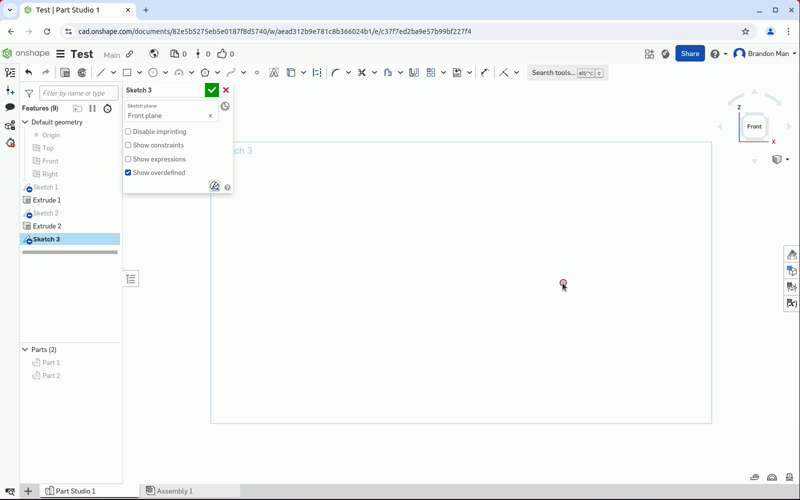
scroll(6)
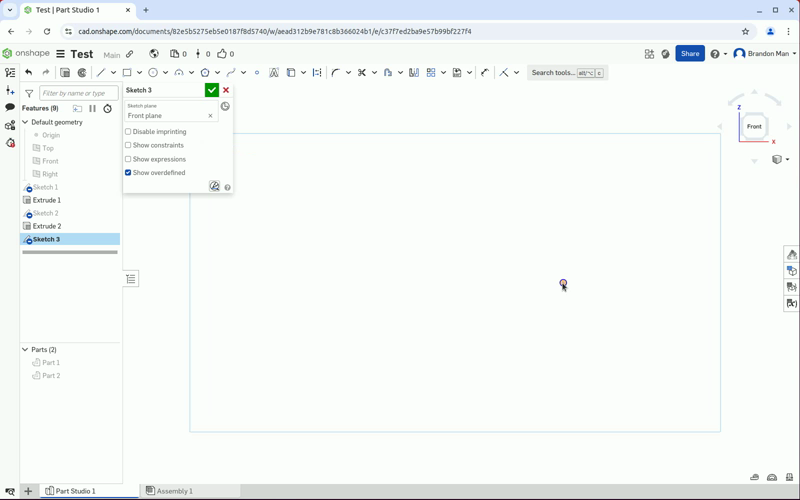
scroll(6)
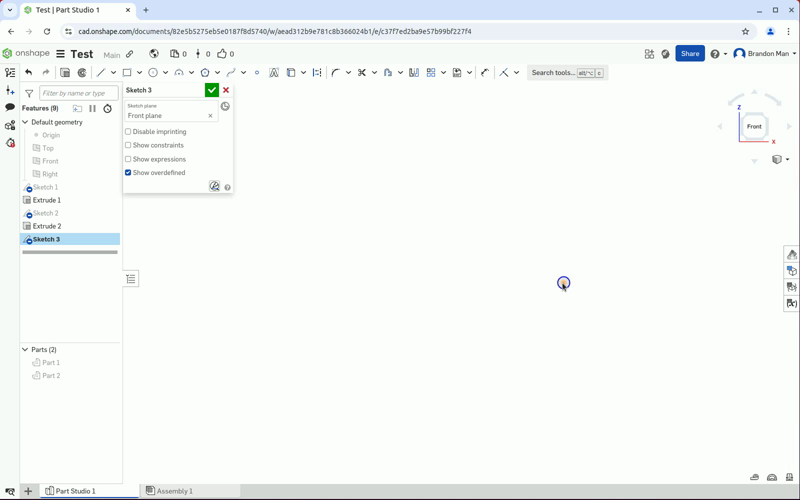
scroll(6)
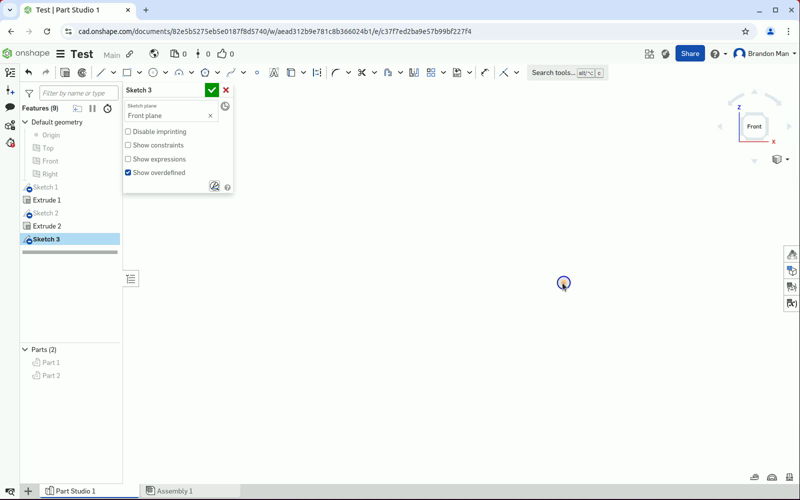
scroll(6)
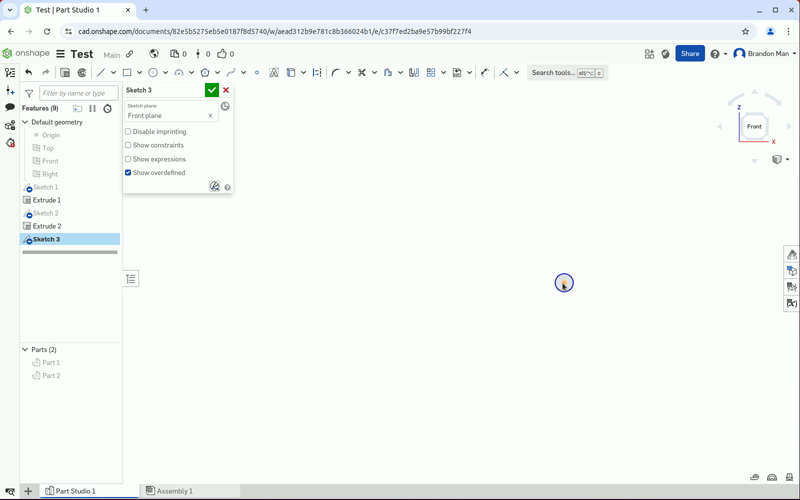
scroll(6)
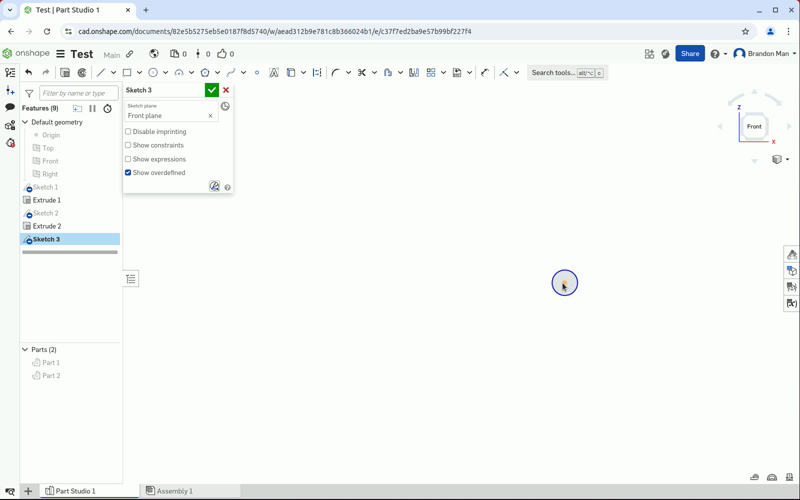
scroll(6)
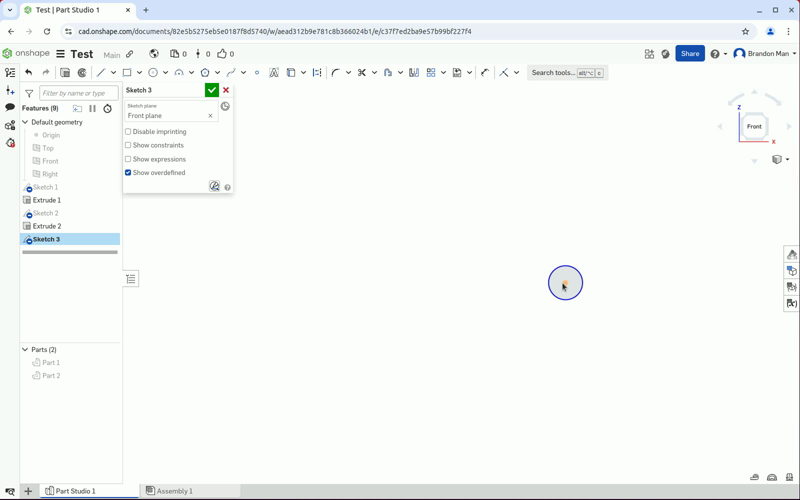
scroll(6)
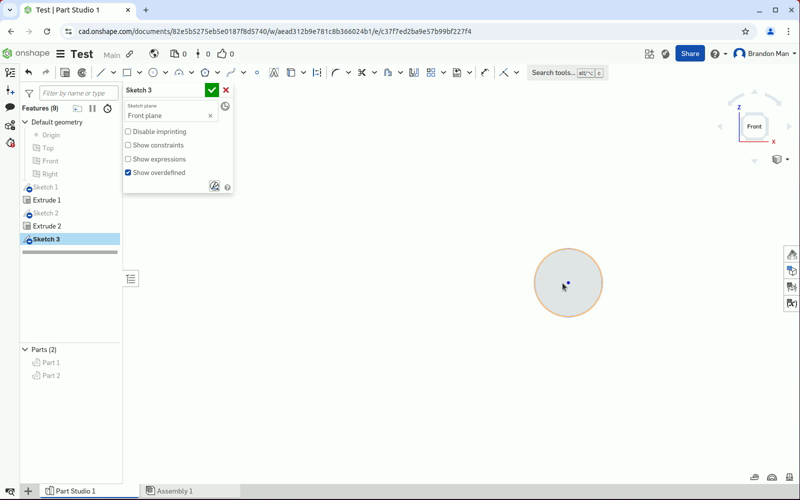
click(562, 282)
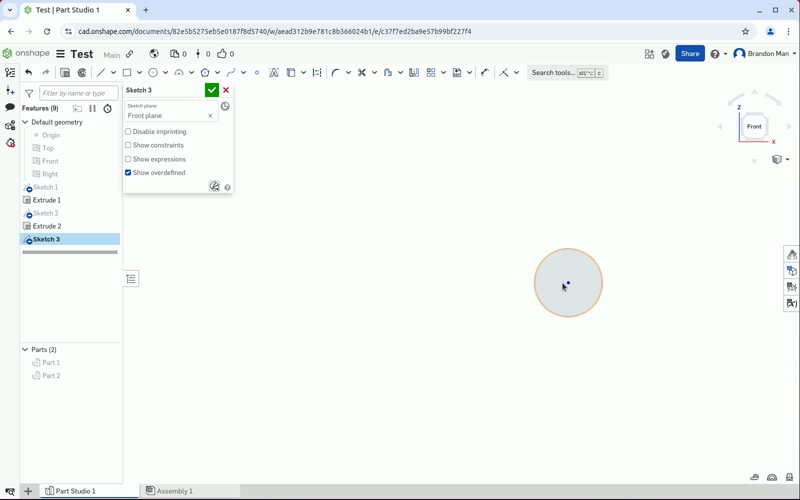
scroll(-6)
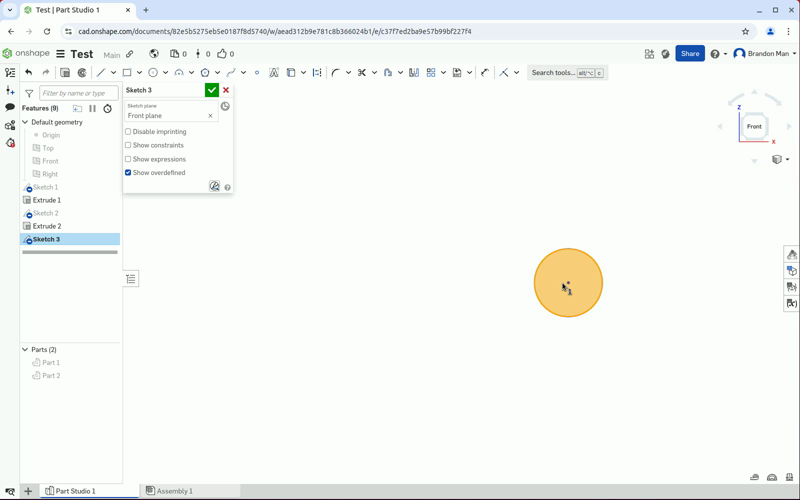
scroll(-6)
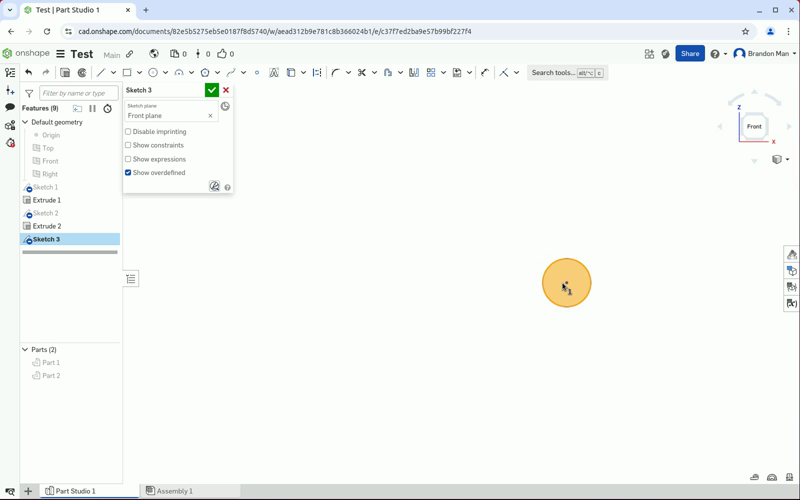
scroll(-6)
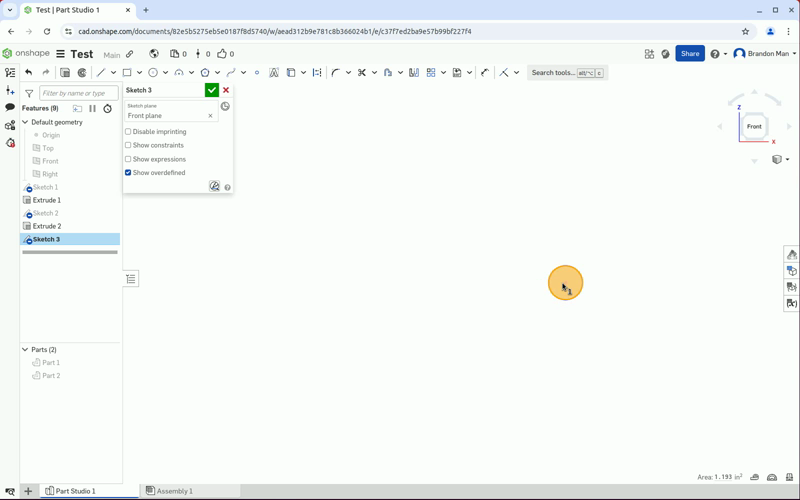
scroll(-6)
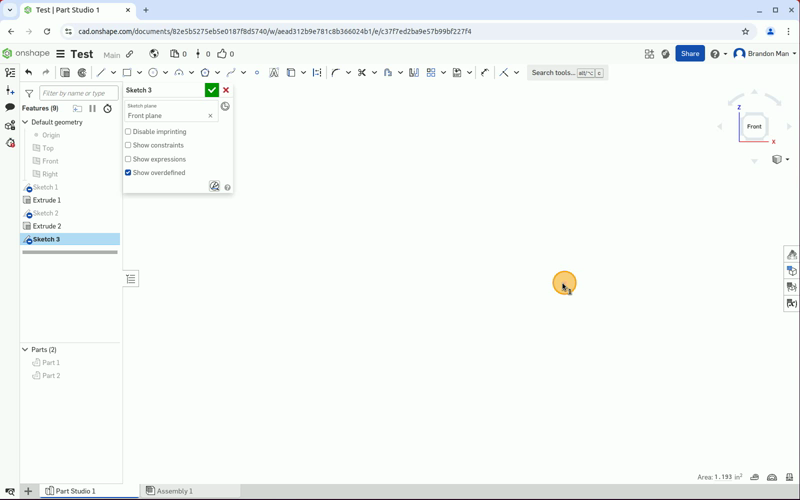
scroll(-6)
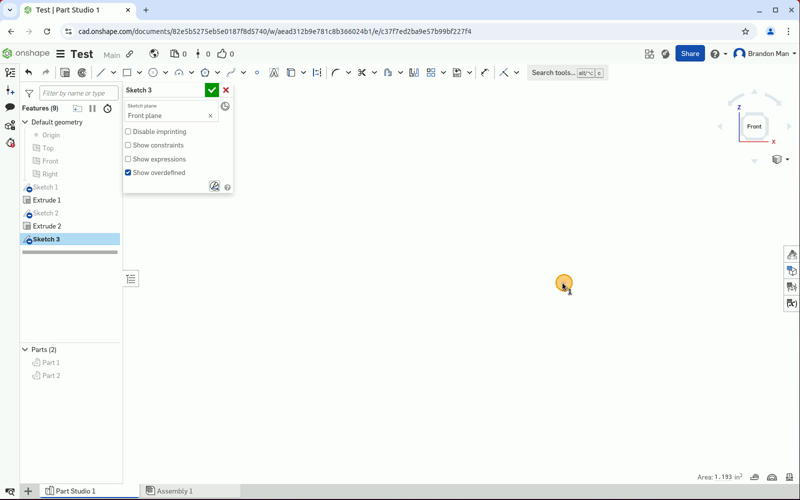
scroll(-6)
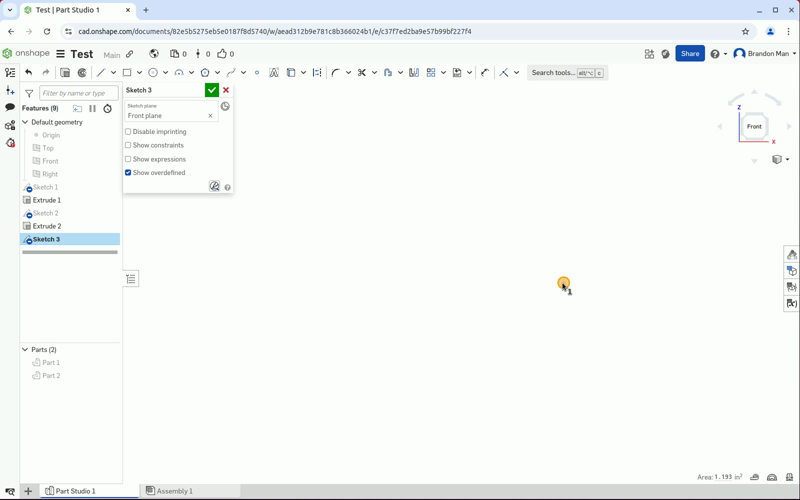
scroll(-6)
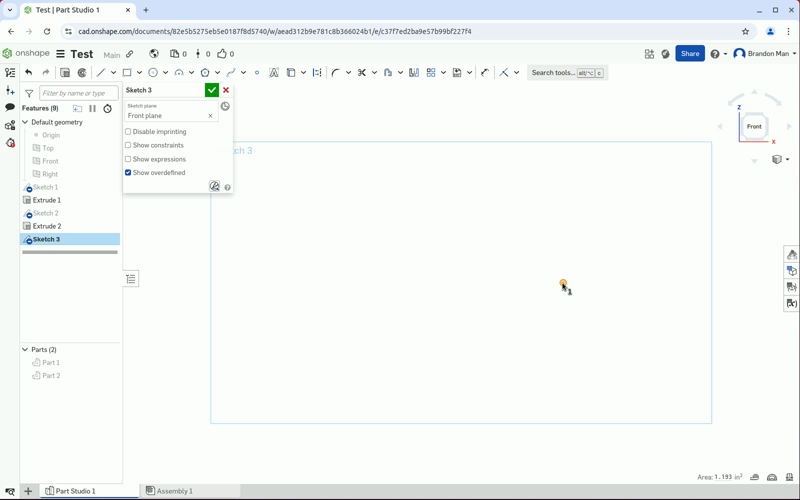
mouse_move(73, 352)
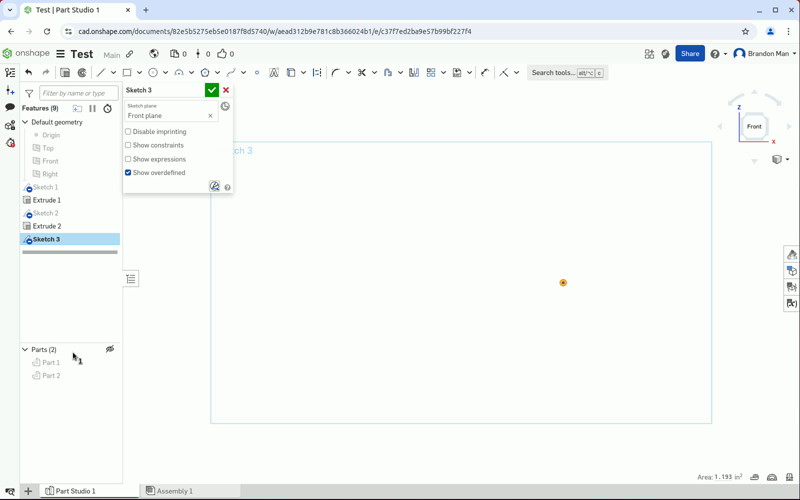
key(shift+y)
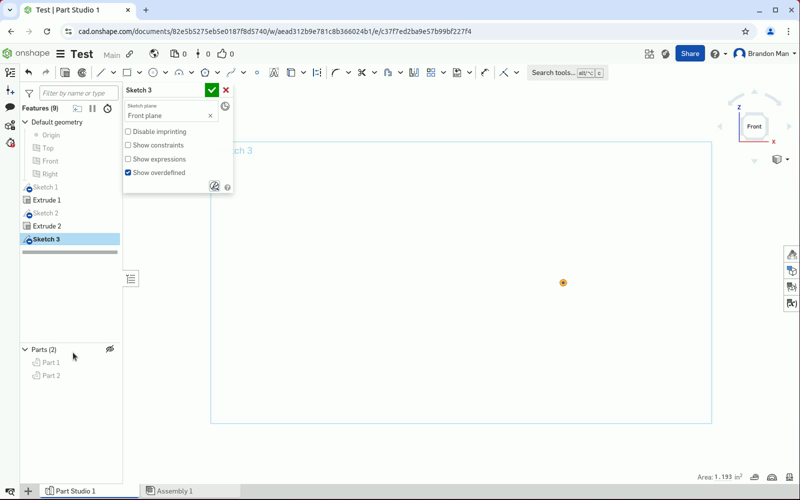
key(shift+e)
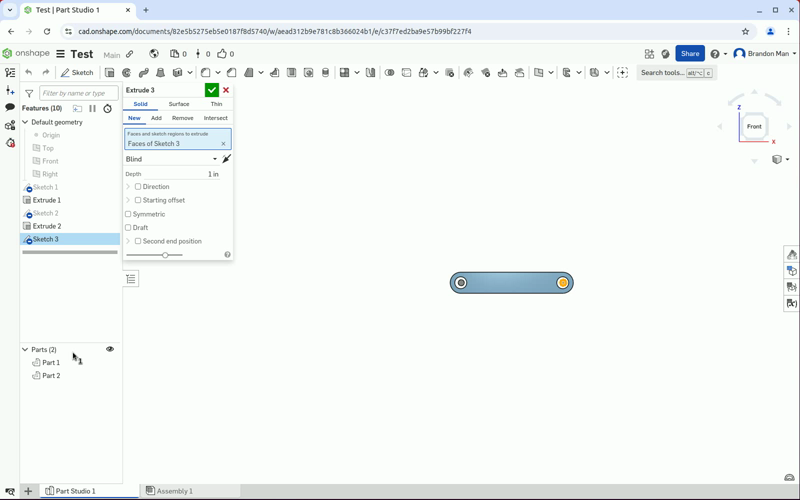
mouse_move(143, 106)
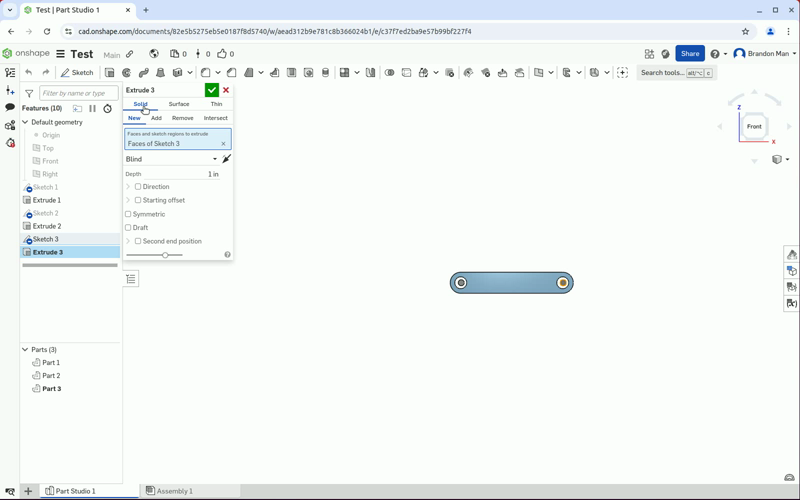
click(143, 106)
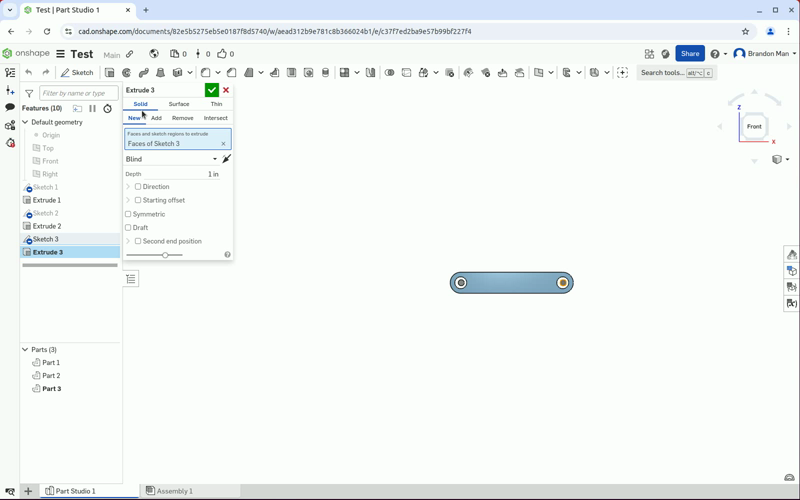
mouse_move(137, 120)
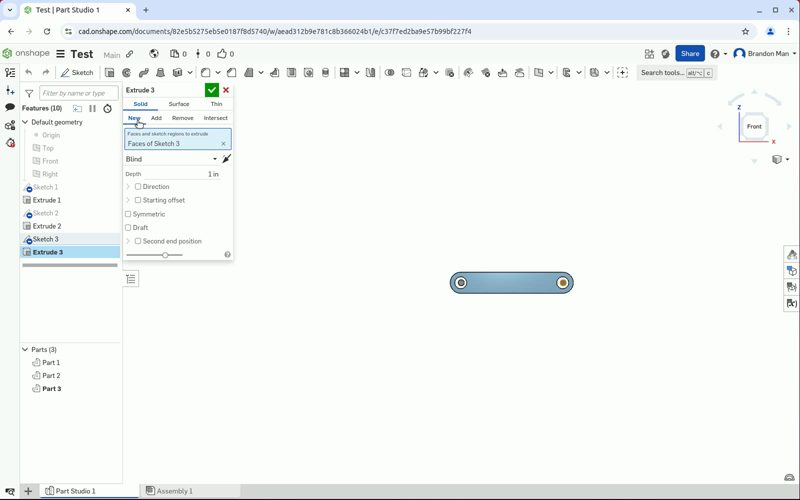
click(137, 120)
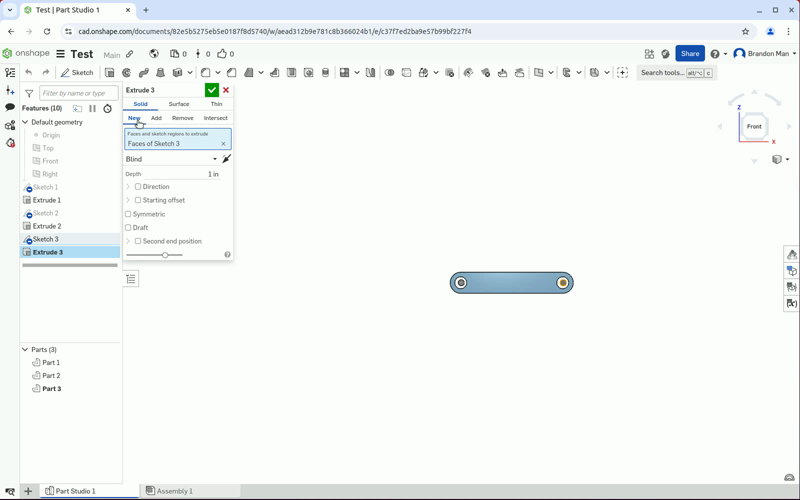
key(tab, 4)
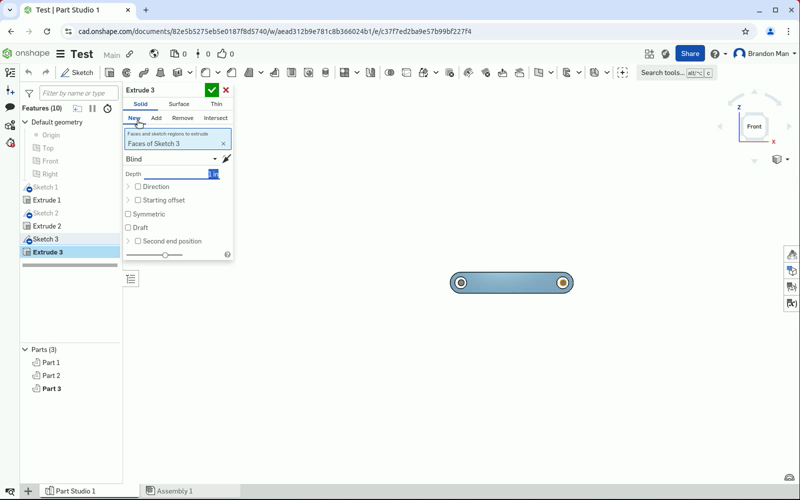
text(2.648)
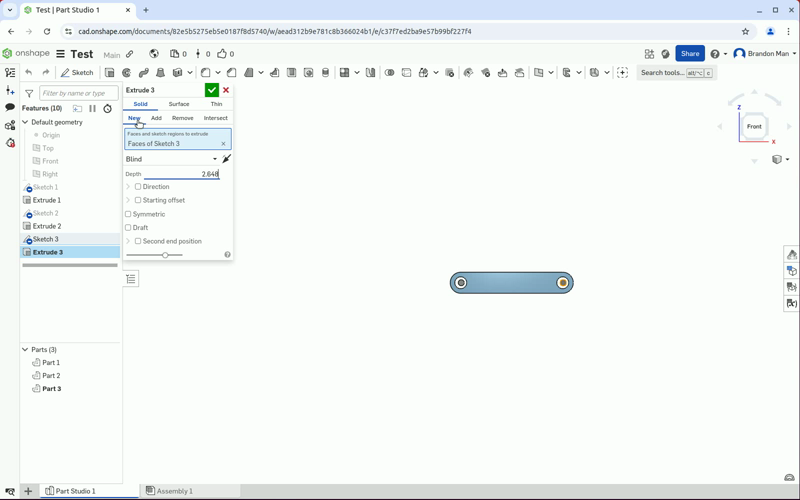
key(enter)
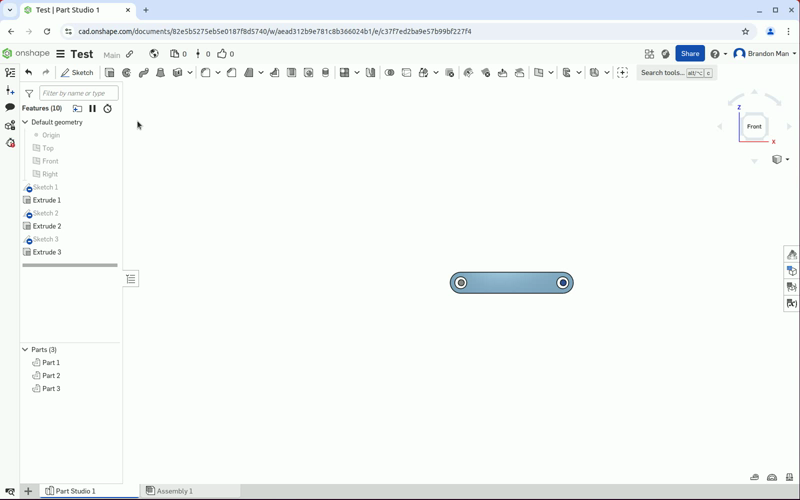
key(shift+h)
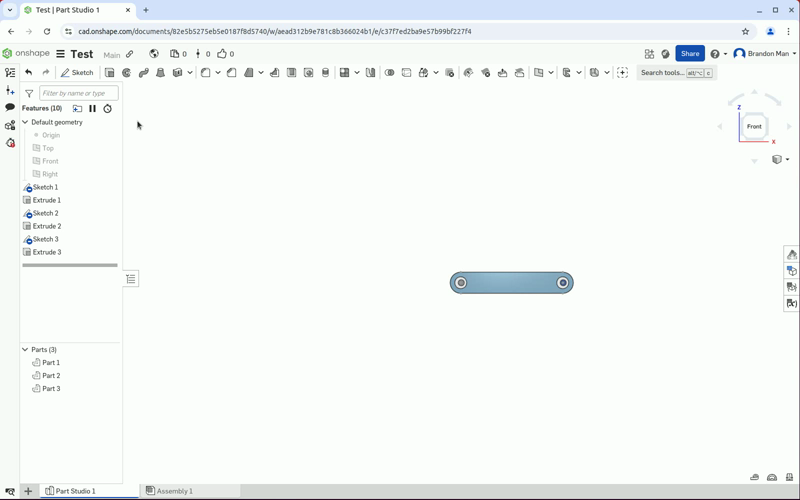
key(shift+h)
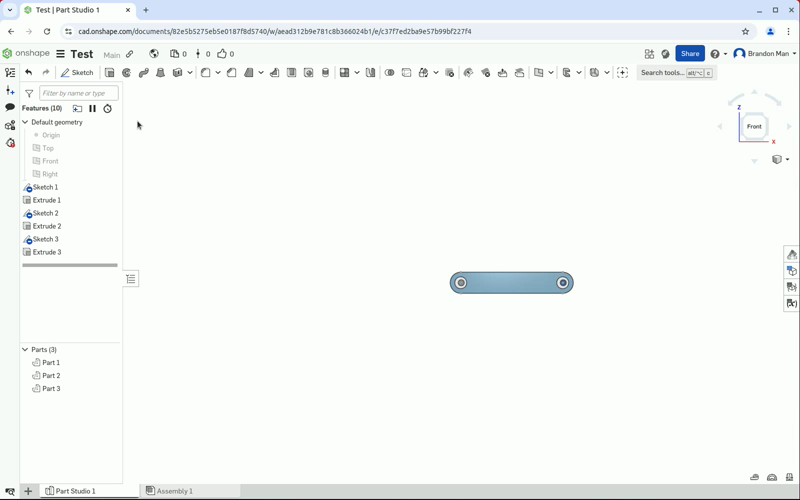
key(shift+7)
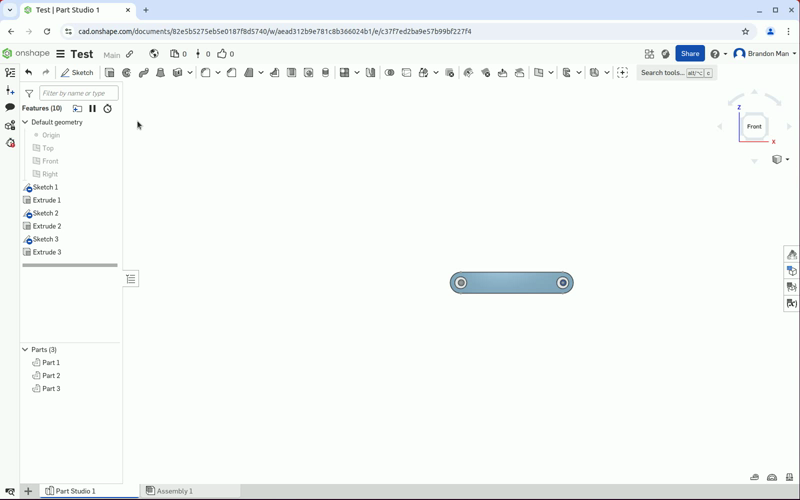
key(left, 2)
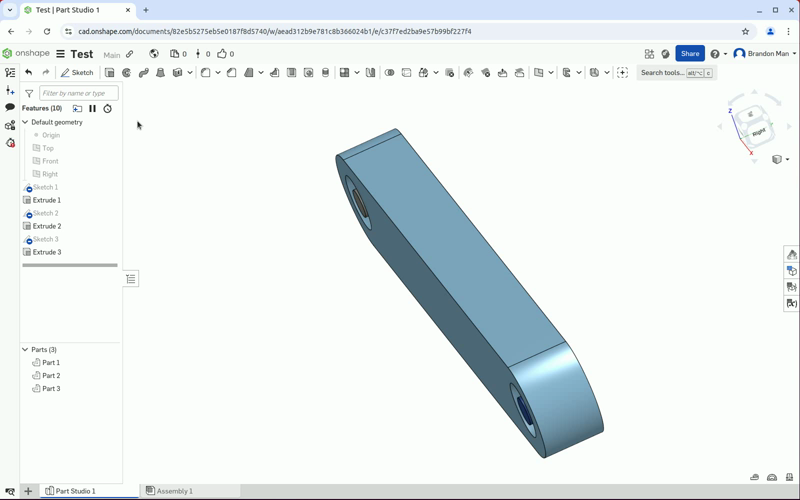
key(down, 2)
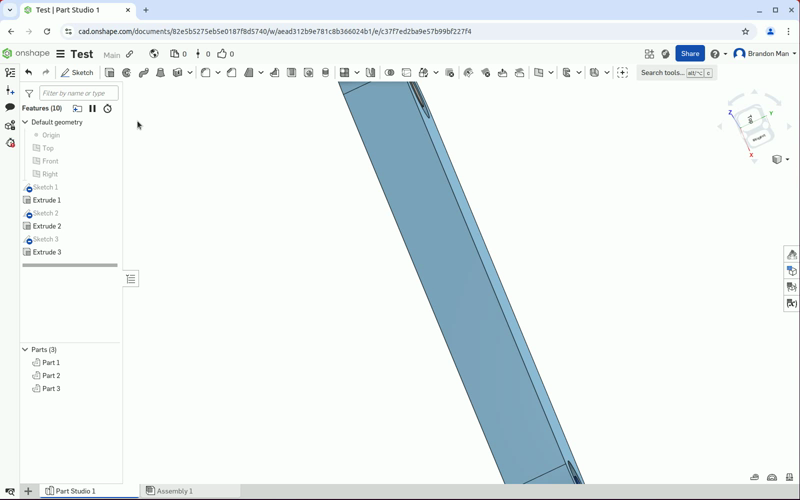
key(up, 2)
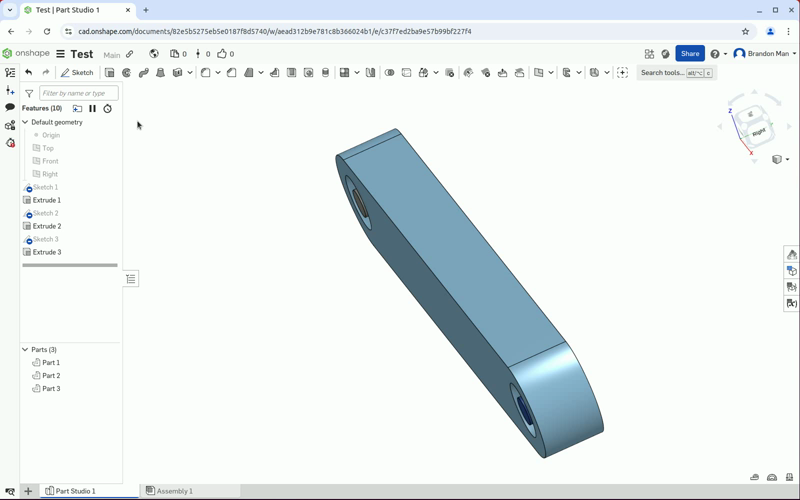
key(right, 2)
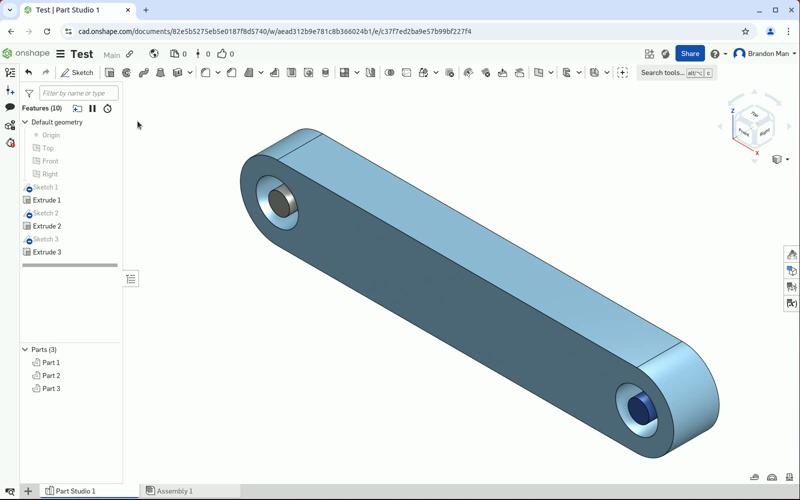
mouse_move(73, 189)
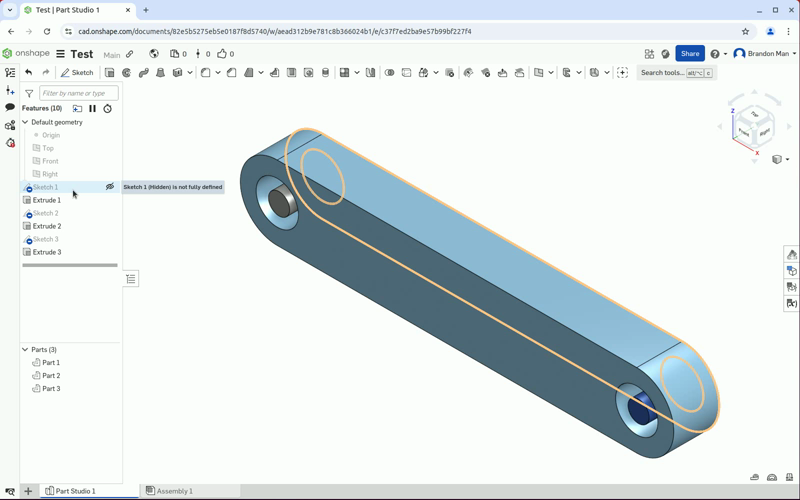
click(73, 189)